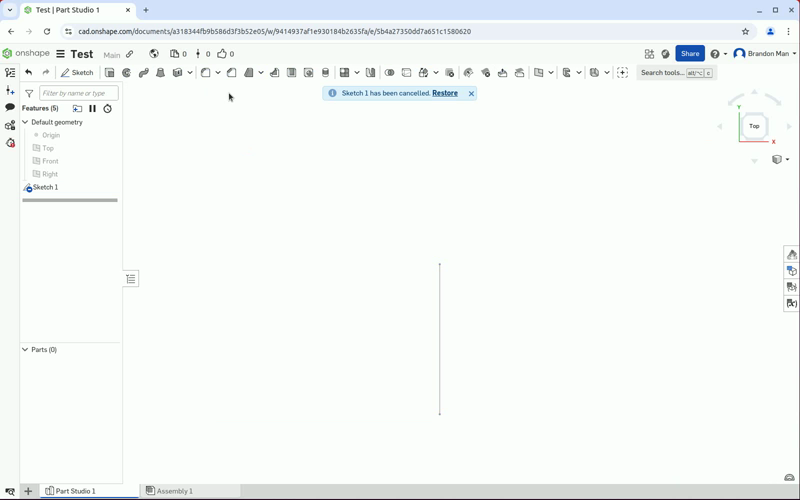
key(shift+h)
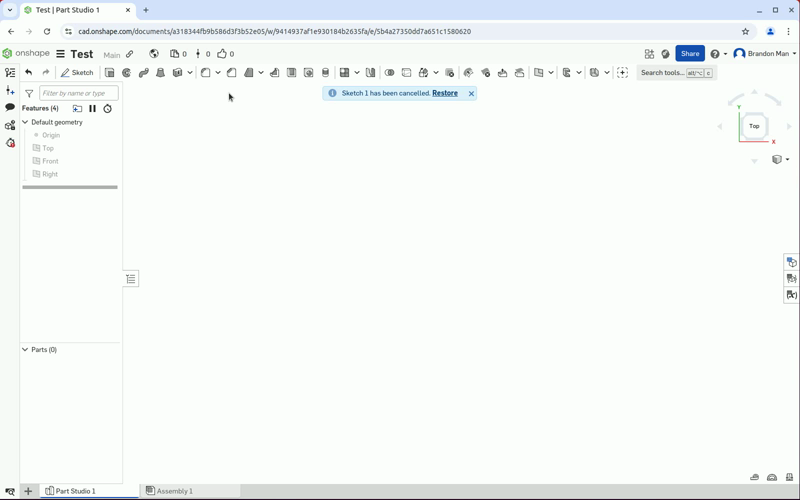
mouse_move(73, 352)
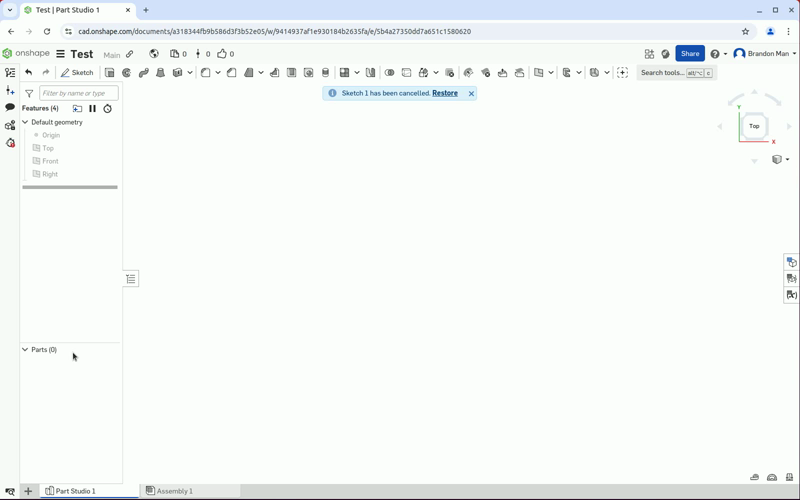
key(y)
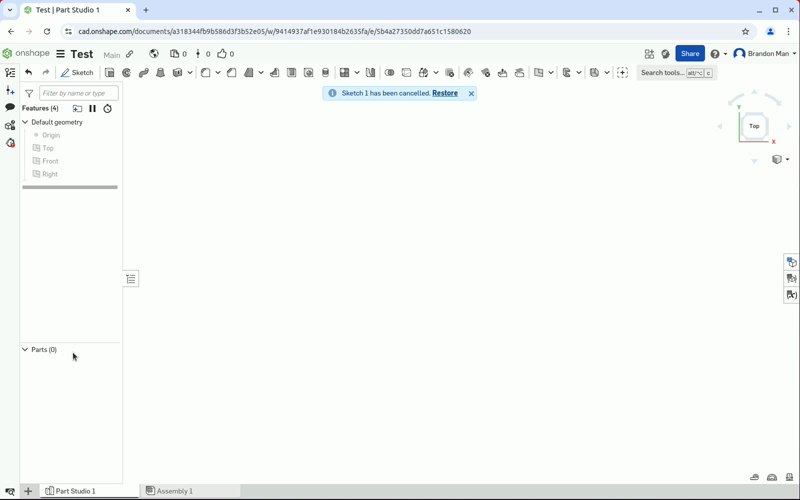
key(shift+p)
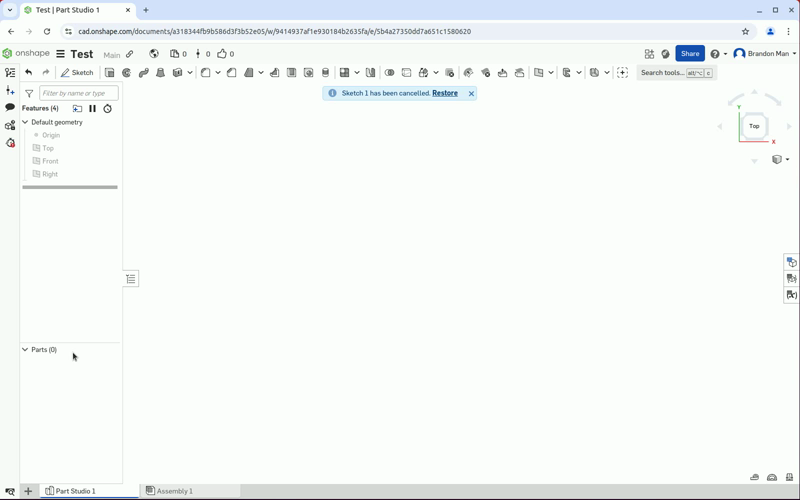
key(space)
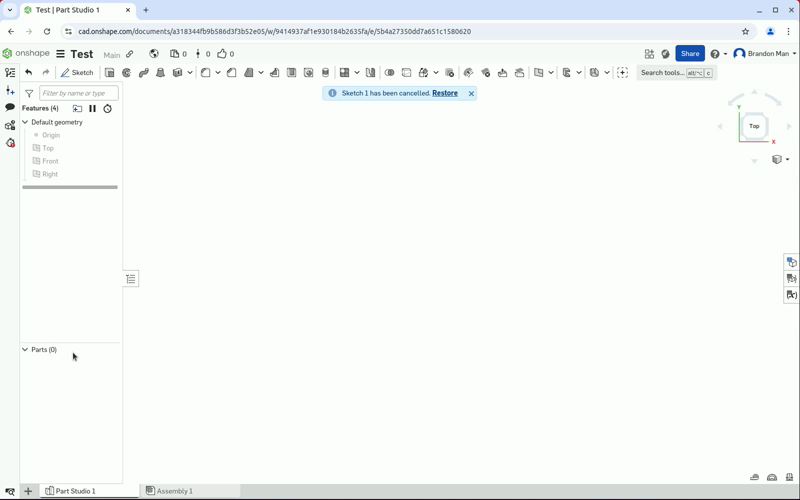
key_down(shift)
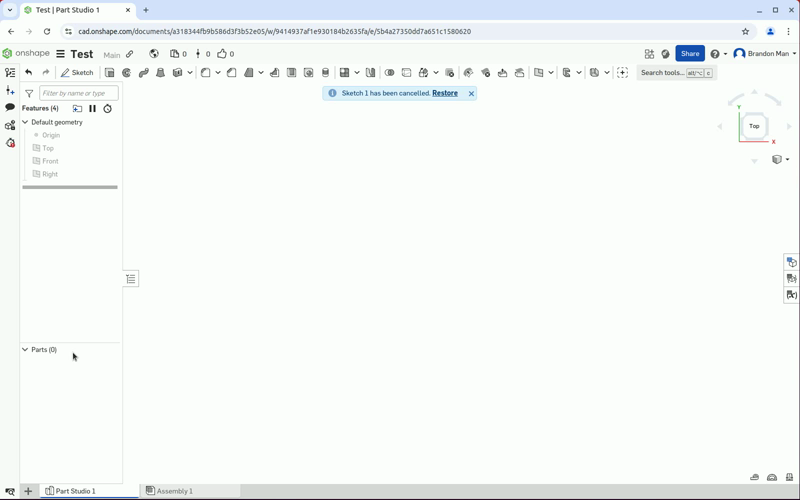
key(up)
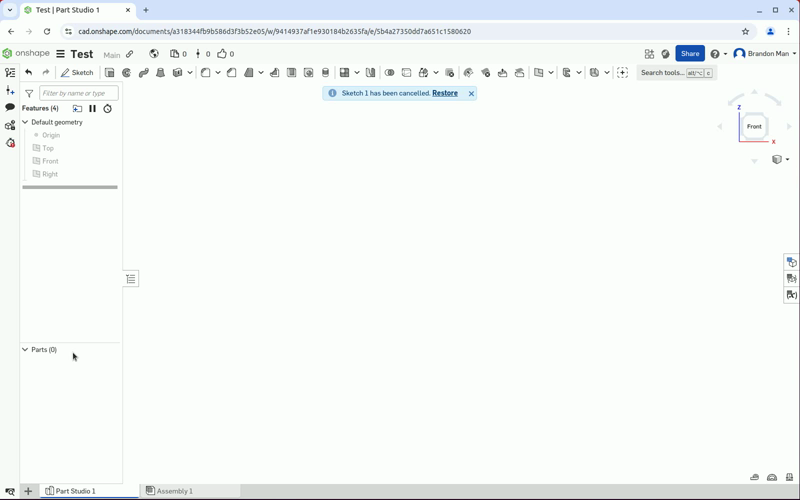
key_up(shift)
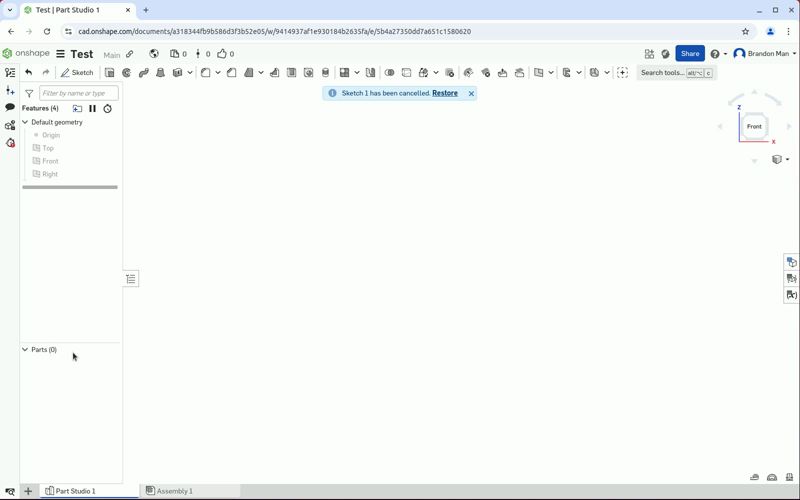
mouse_move(73, 352)
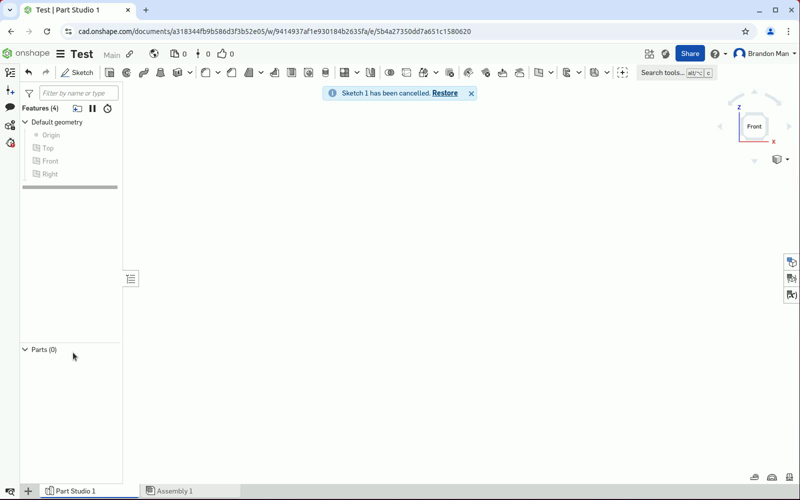
key(shift+y)
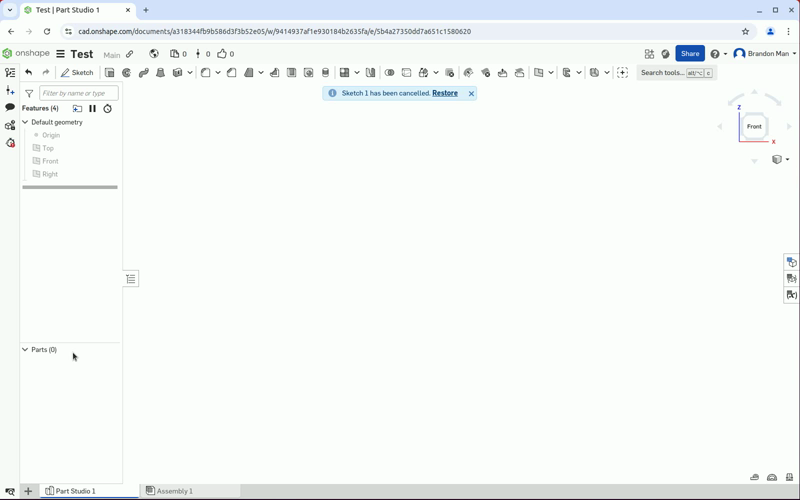
key(shift+s)
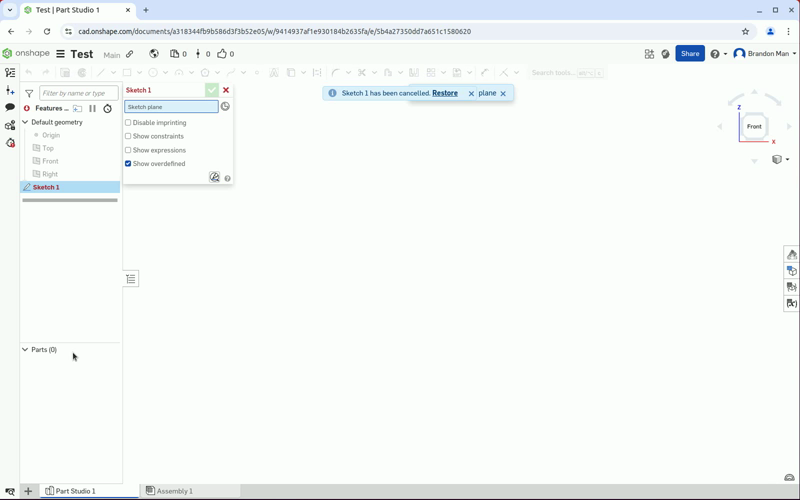
mouse_move(73, 163)
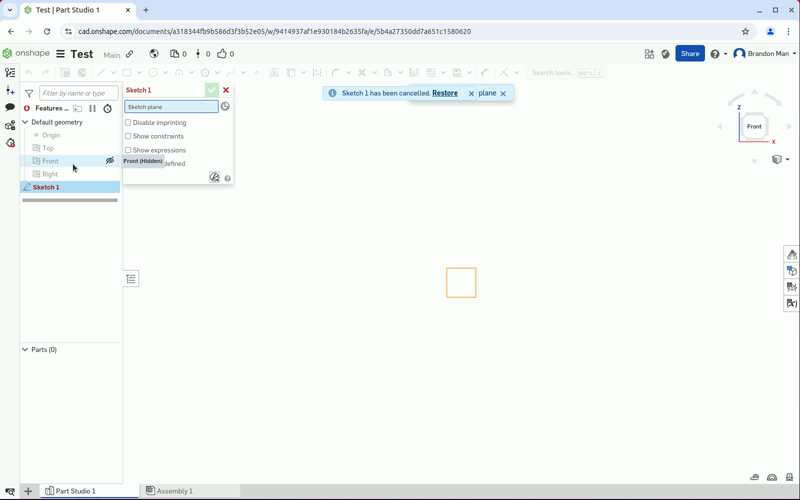
click(73, 163)
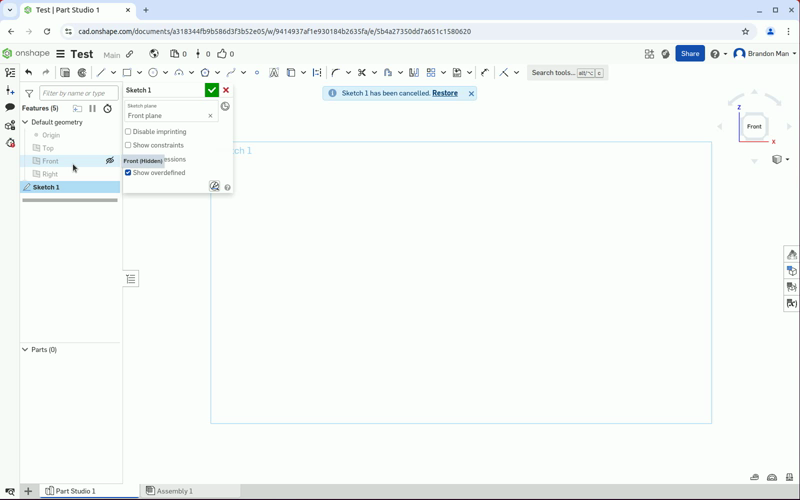
mouse_move(73, 352)
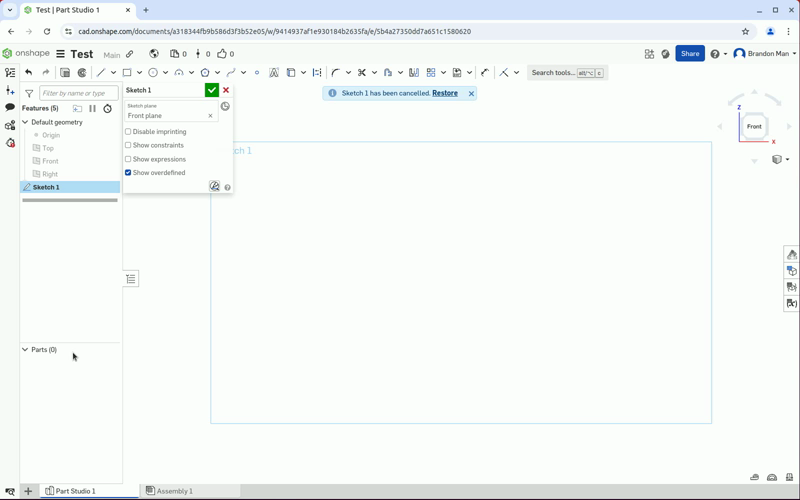
key(y)
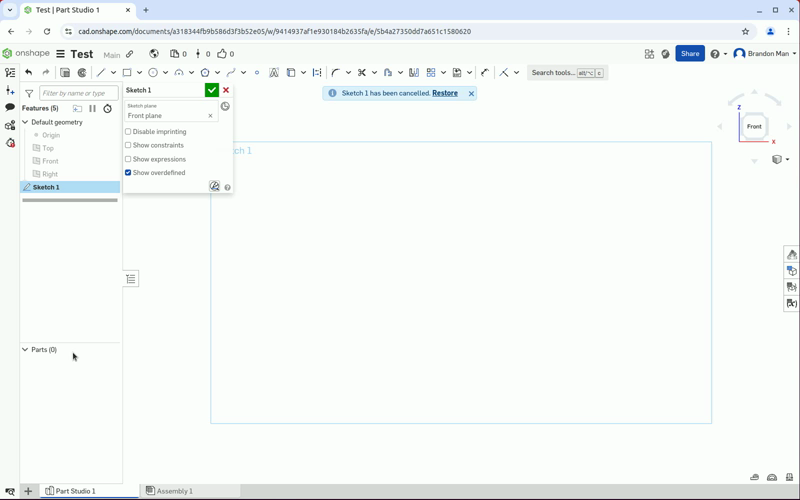
key(l)
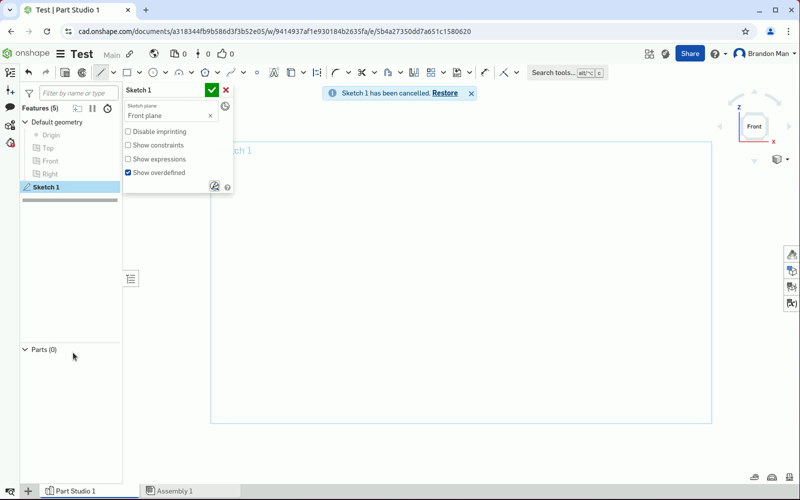
key_down(shift)
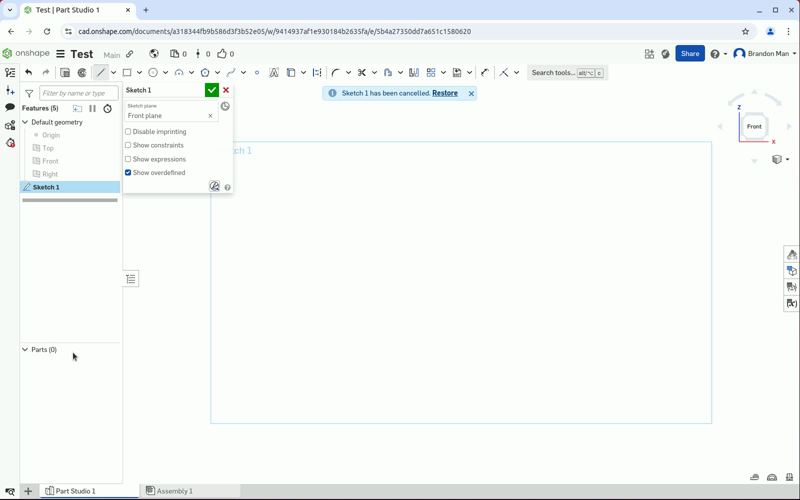
mouse_move(460, 282)
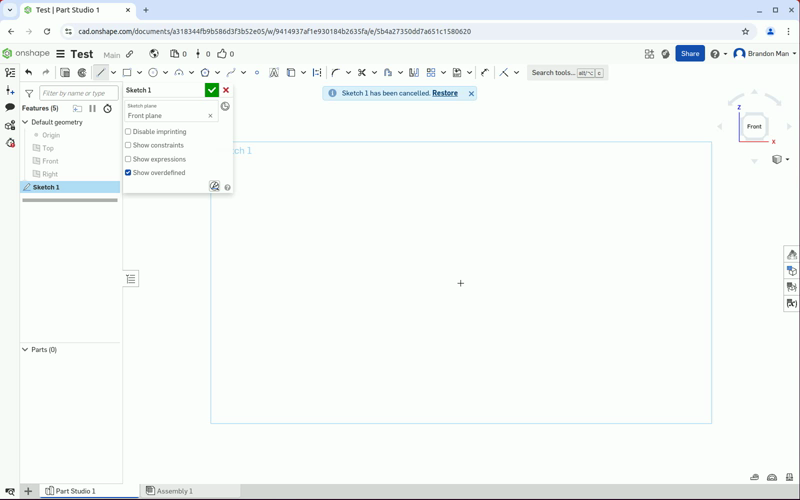
click(460, 282)
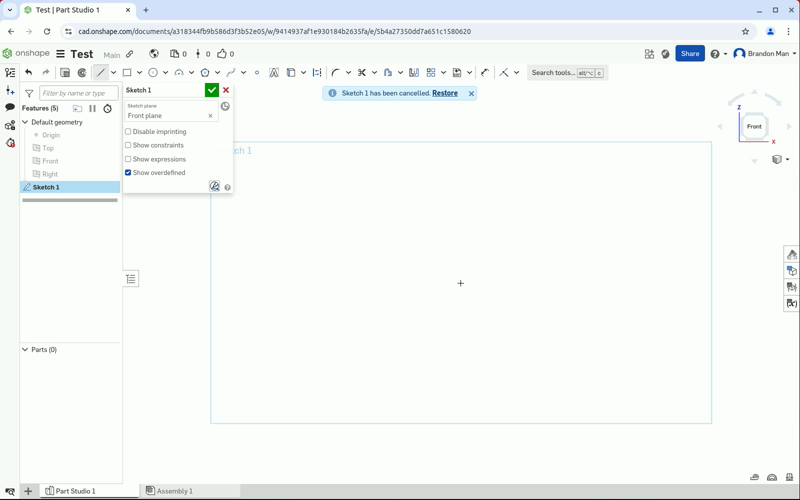
key_up(shift)
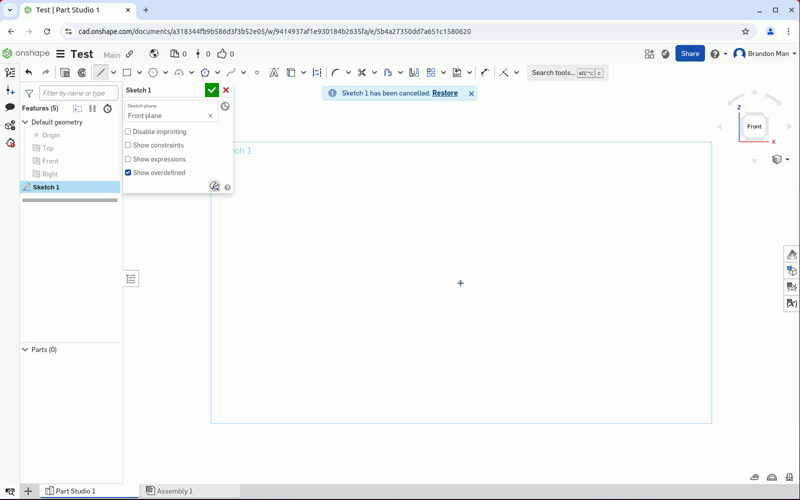
key_down(shift)
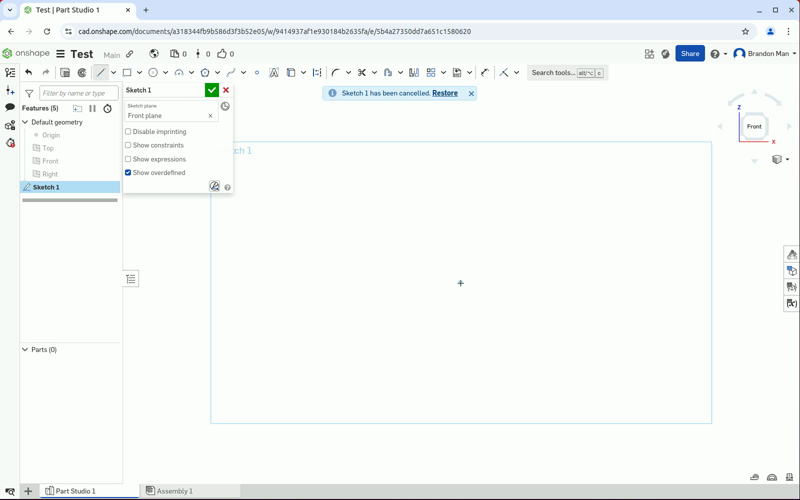
mouse_move(573, 282)
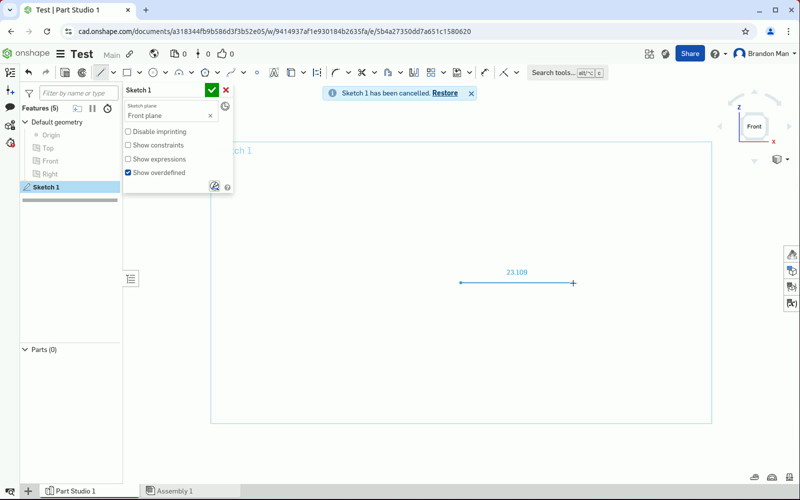
click(573, 282)
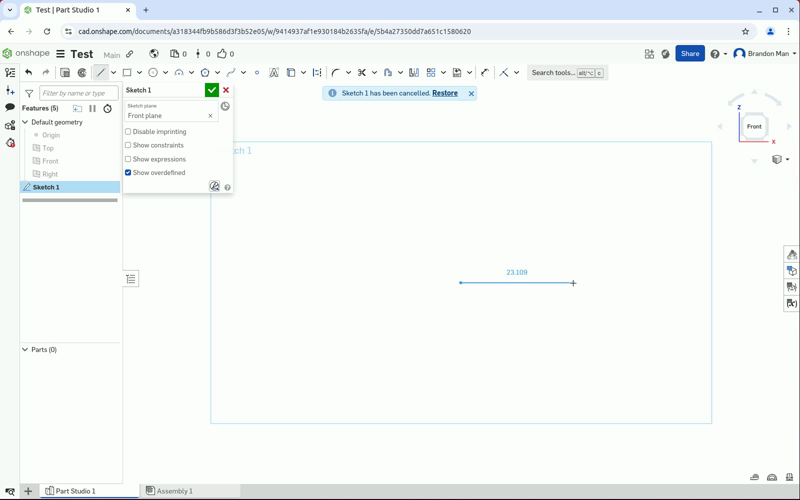
key_up(shift)
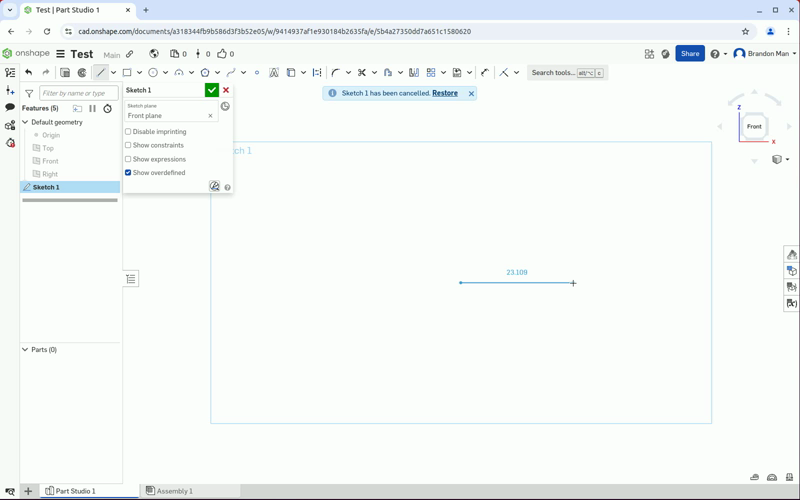
key_down(shift)
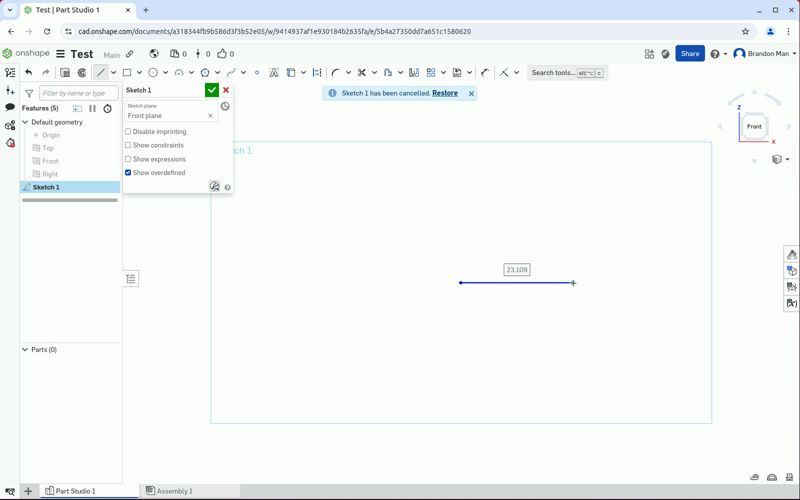
mouse_move(573, 198)
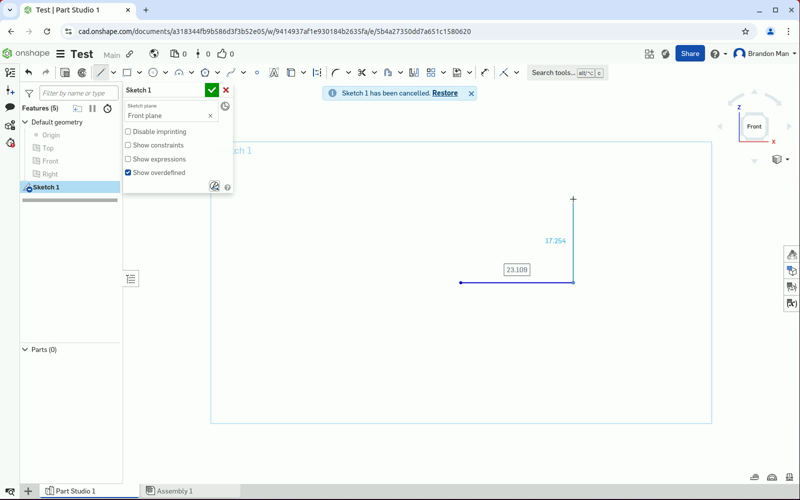
click(573, 198)
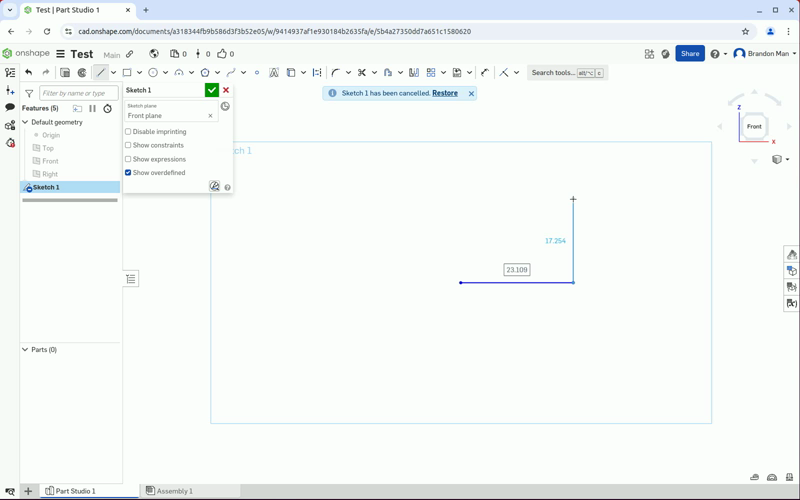
key_up(shift)
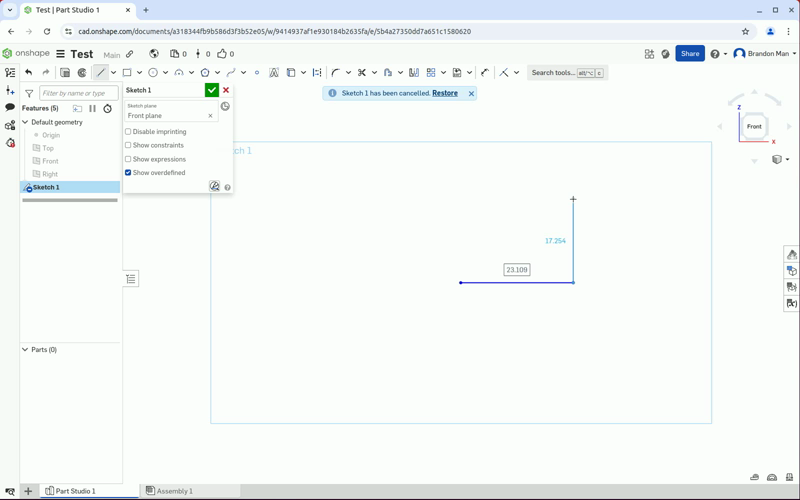
key_down(shift)
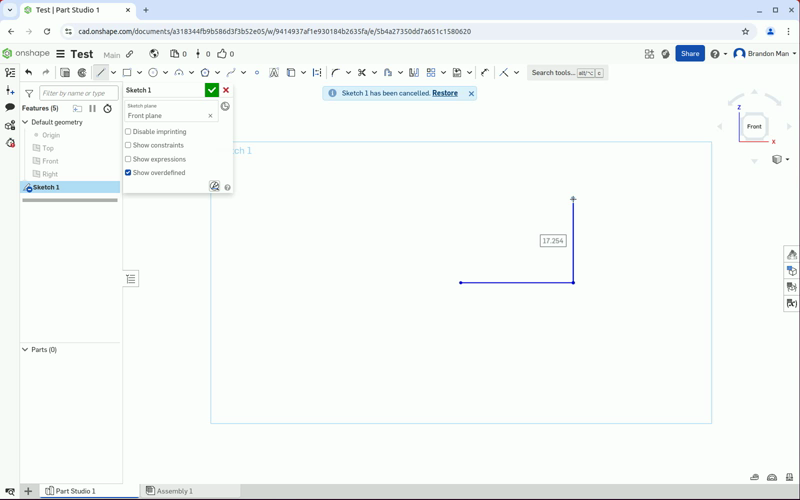
mouse_move(460, 198)
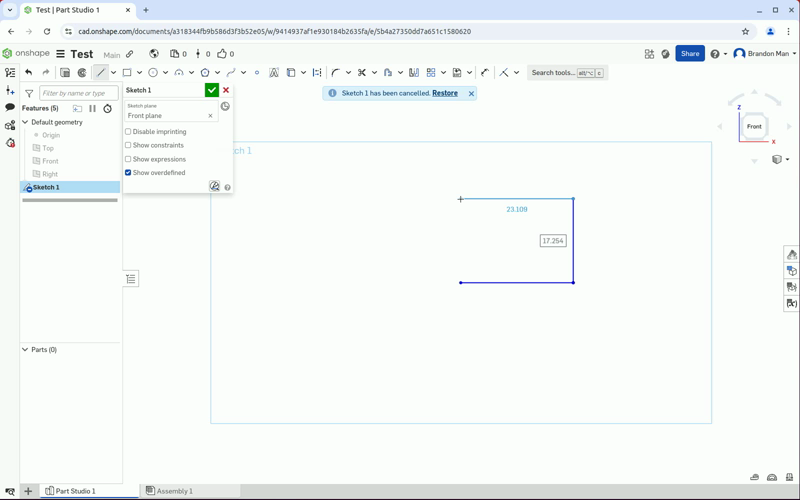
click(460, 198)
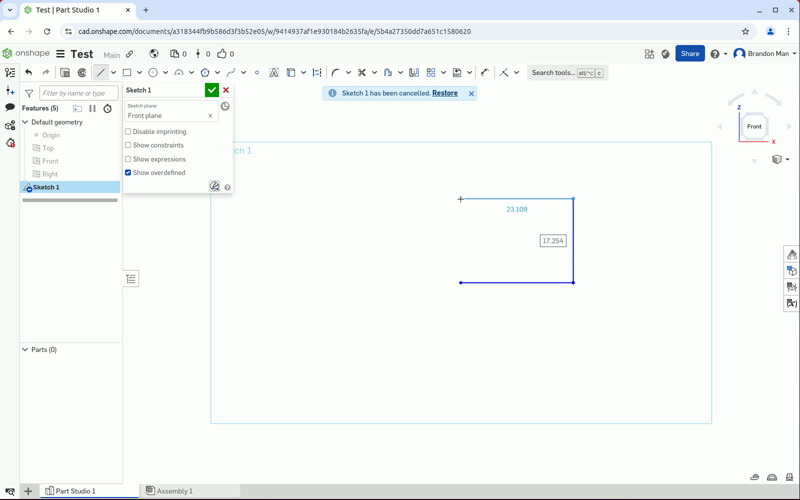
key_up(shift)
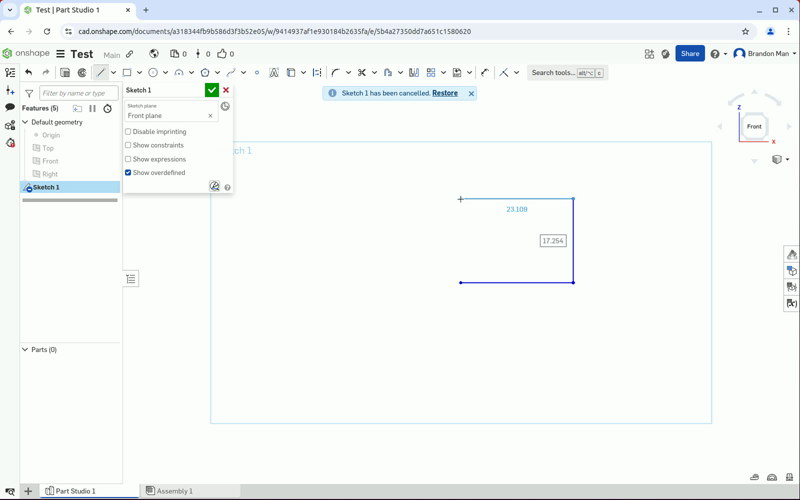
key_down(shift)
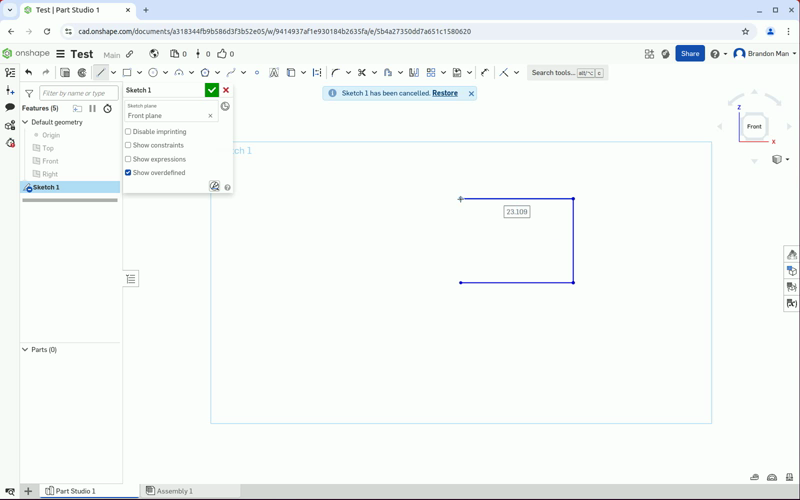
mouse_move(460, 282)
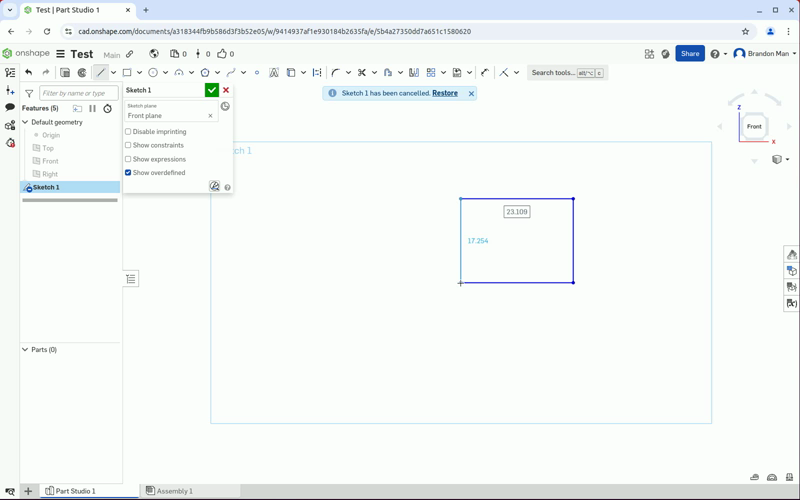
key_up(shift)
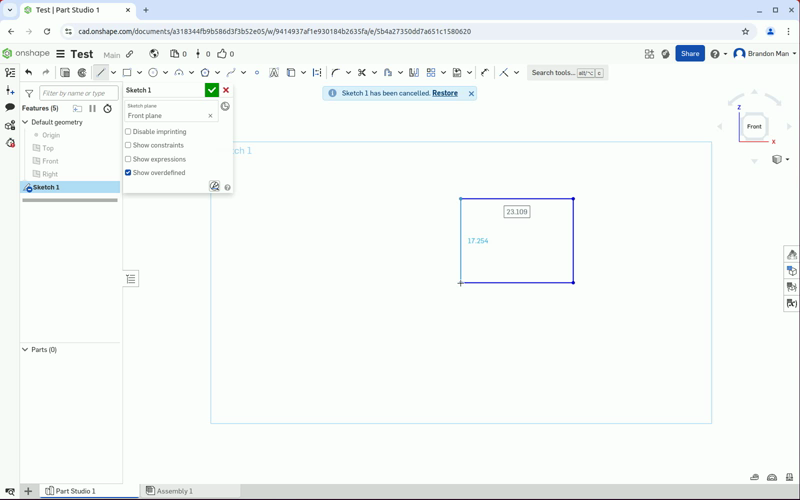
click(460, 282)
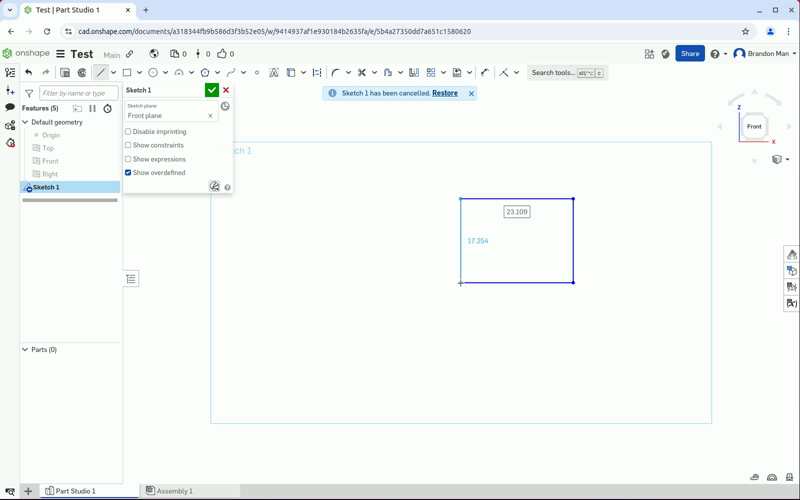
key(esc)
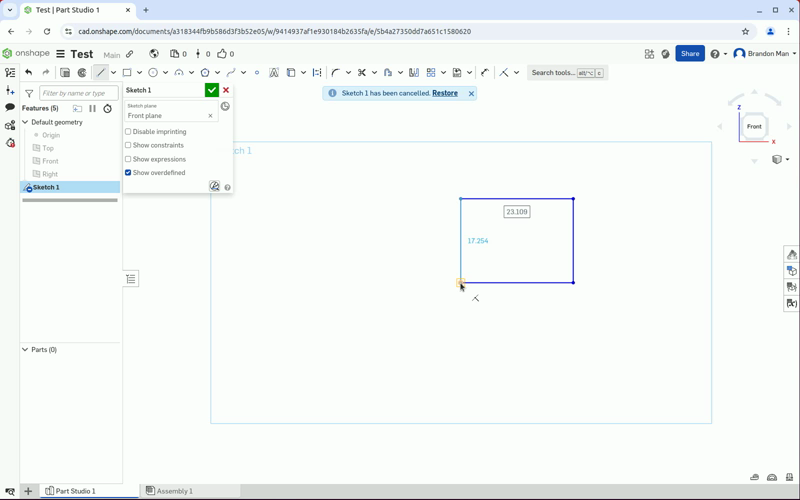
mouse_move(496, 255)
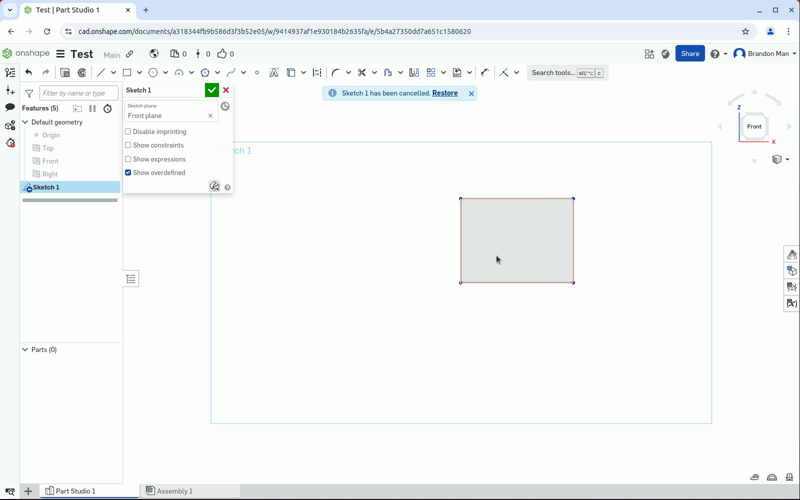
click(496, 255)
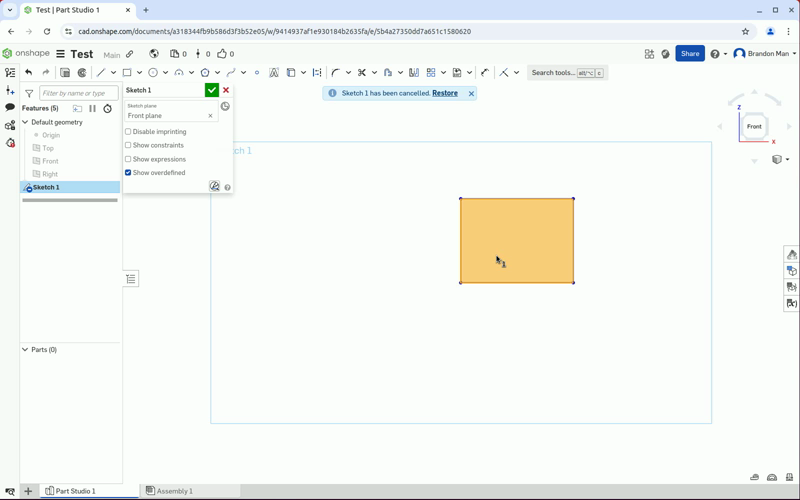
mouse_move(73, 352)
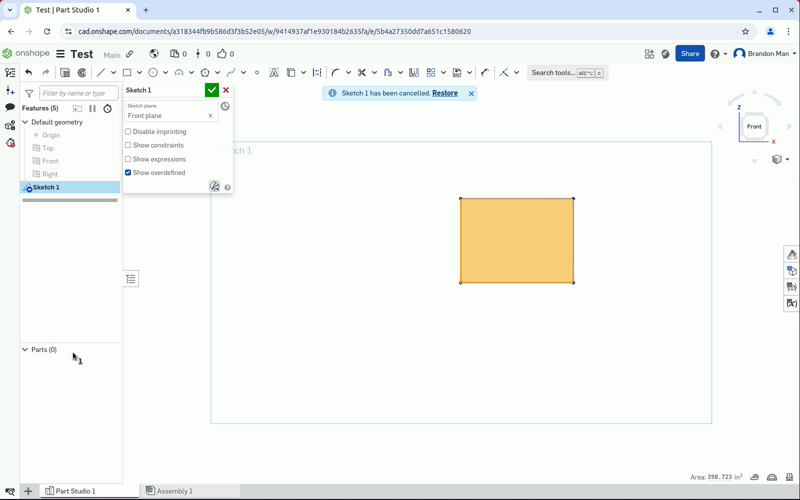
key(shift+y)
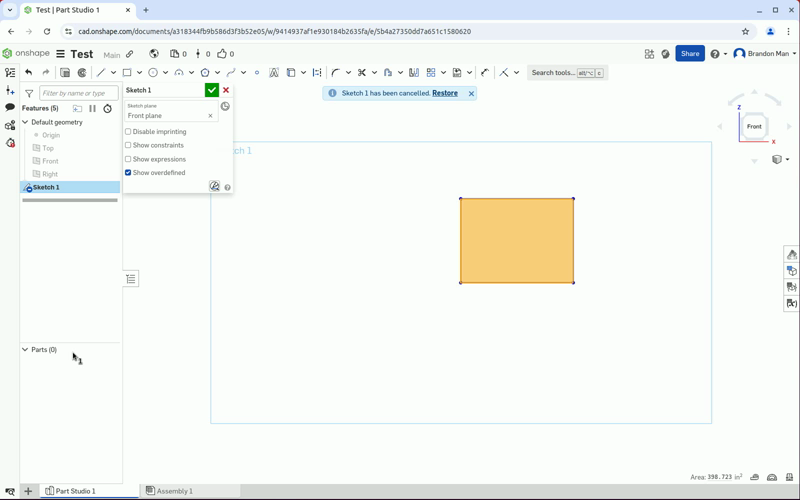
key(shift+e)
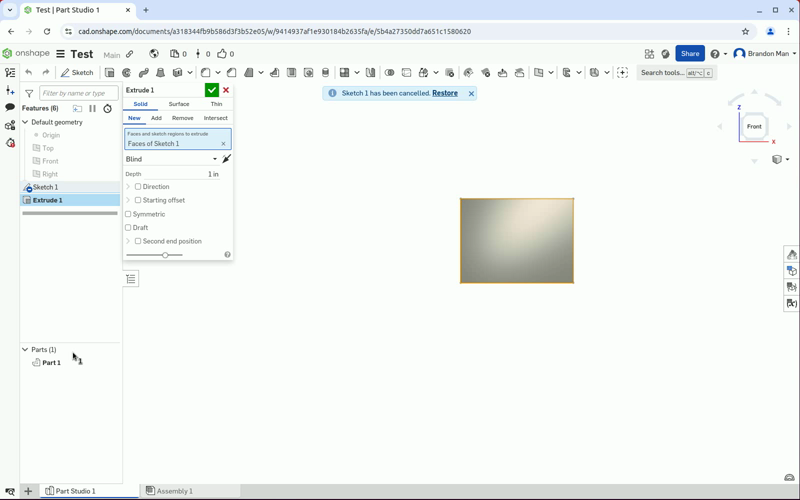
mouse_move(143, 106)
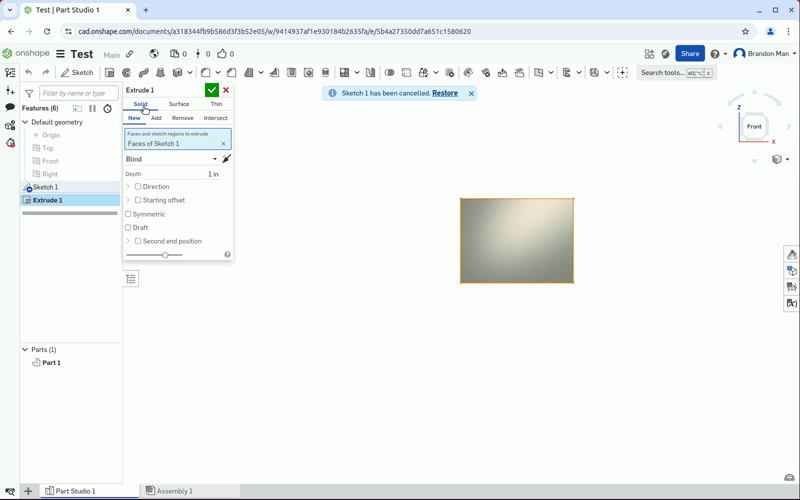
click(143, 106)
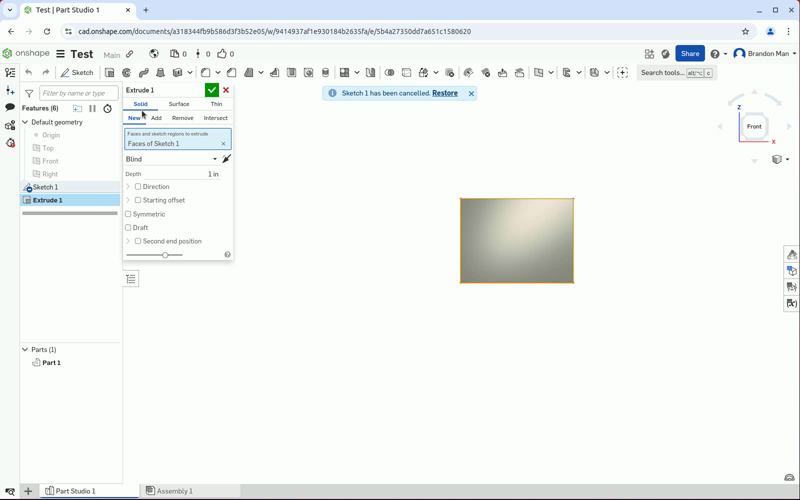
mouse_move(137, 120)
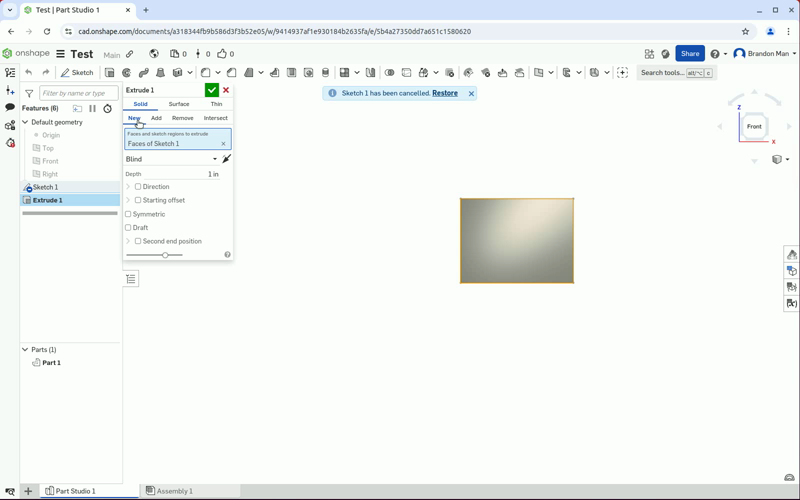
click(137, 120)
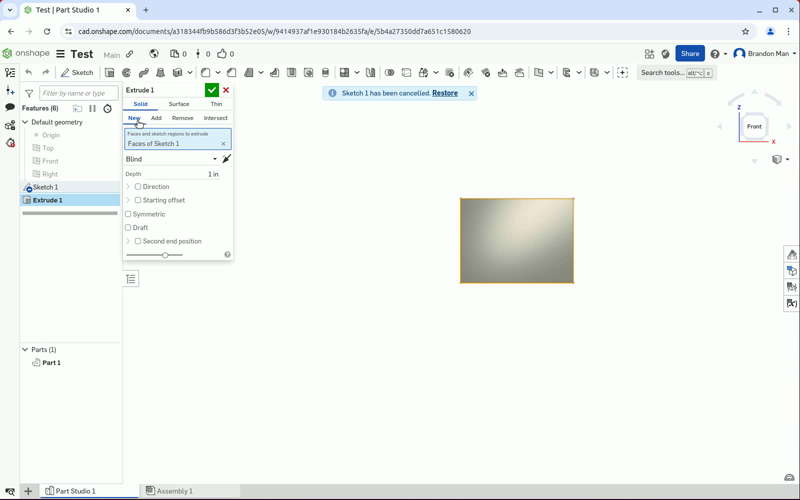
key(tab, 4)
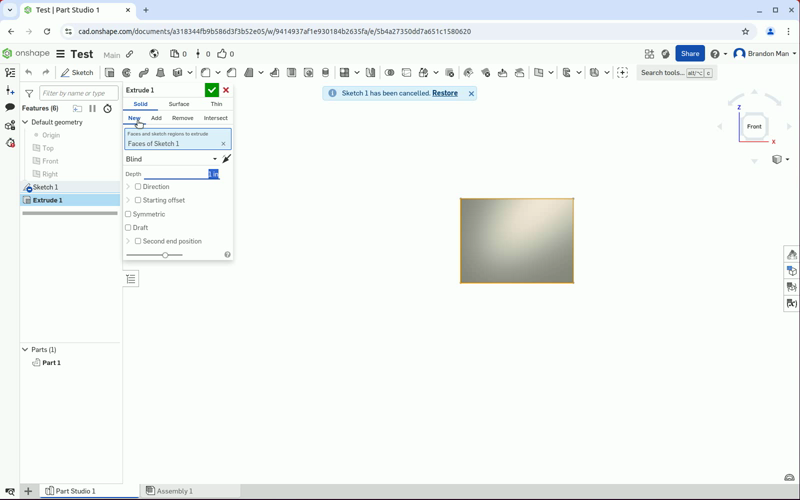
text(8.666)
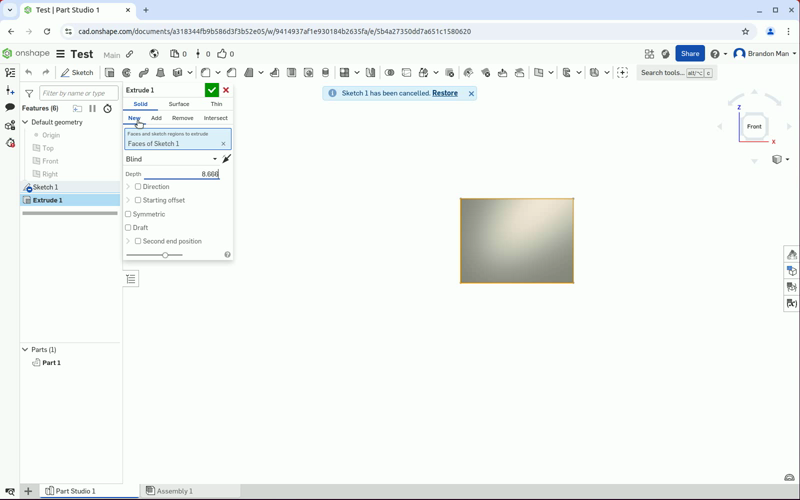
key(enter)
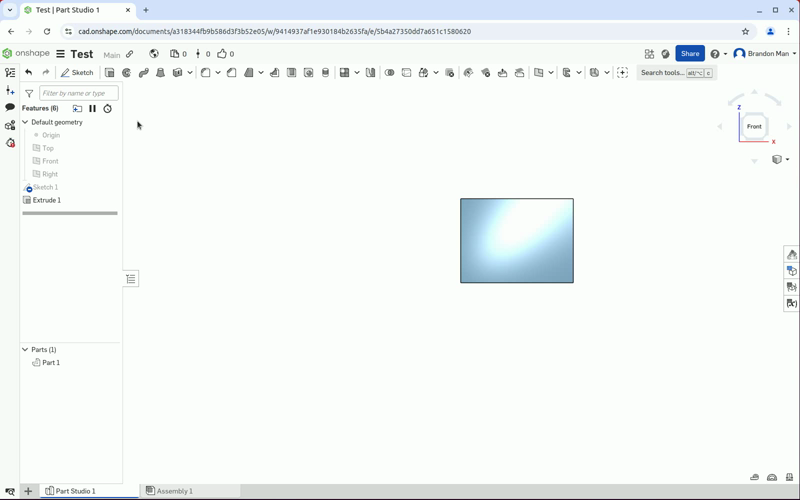
key(shift+h)
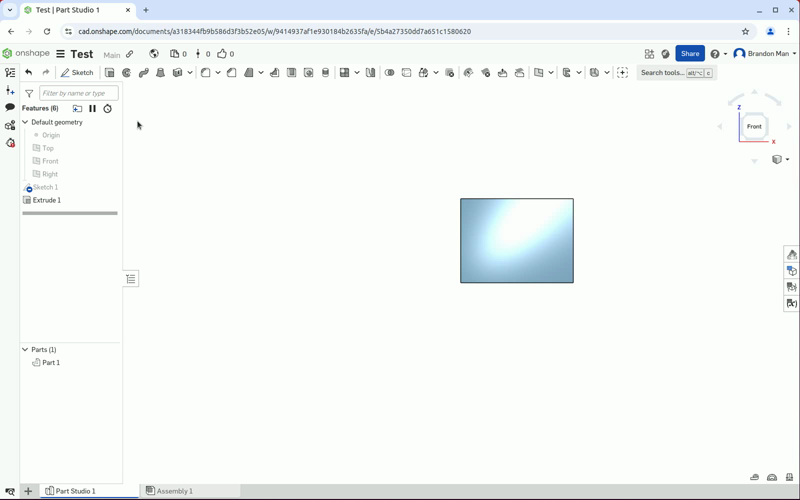
key(shift+h)
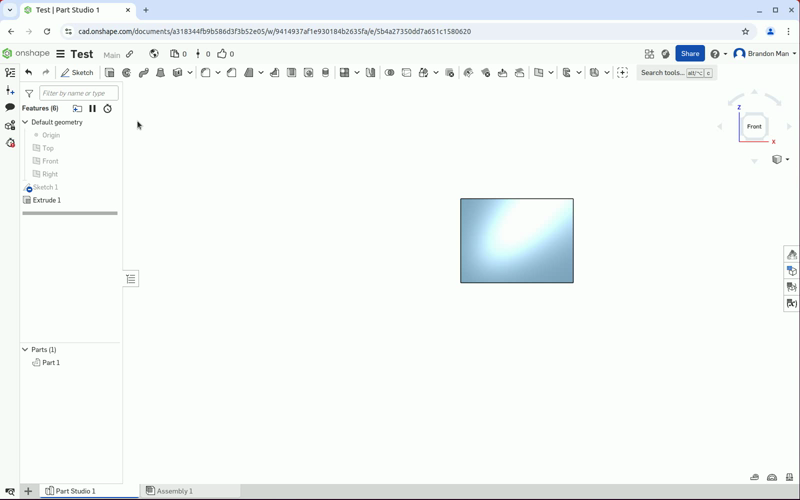
mouse_move(73, 189)
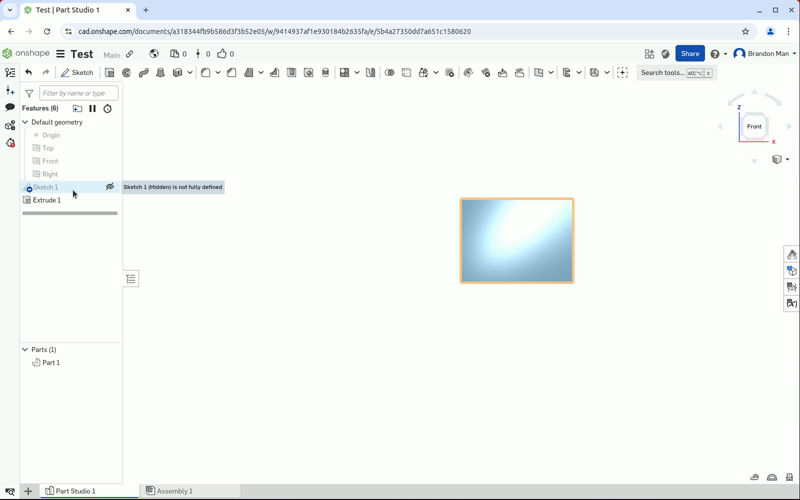
click(73, 189)
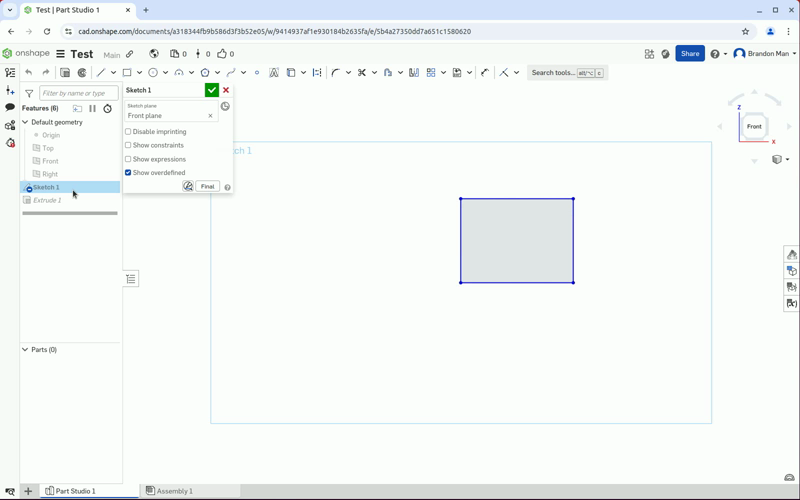
mouse_move(229, 92)
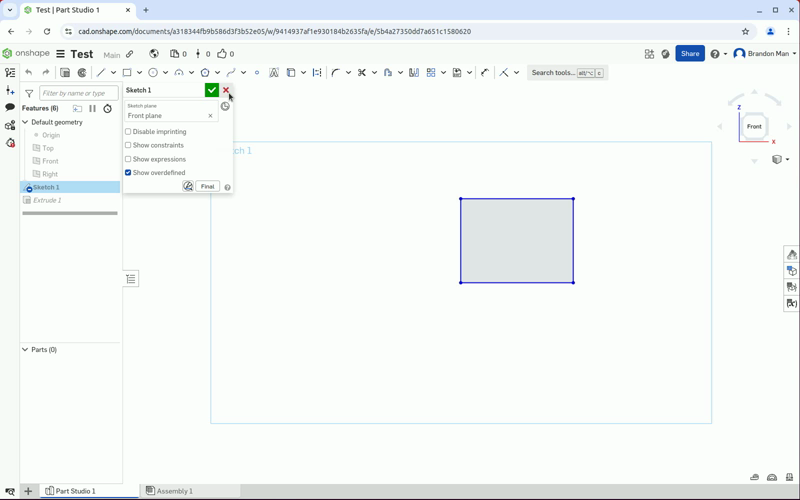
click(229, 92)
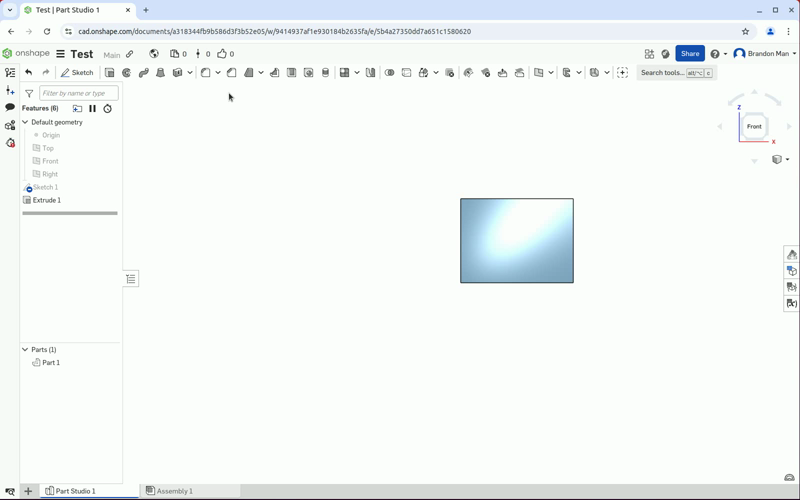
mouse_move(541, 75)
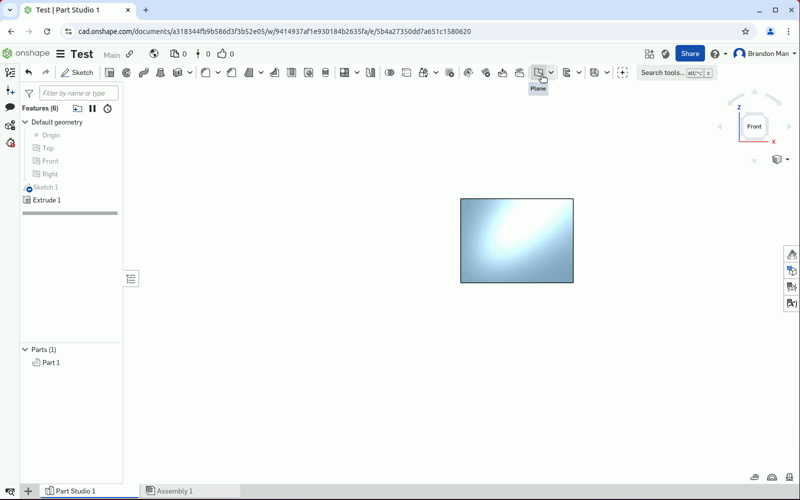
click(541, 75)
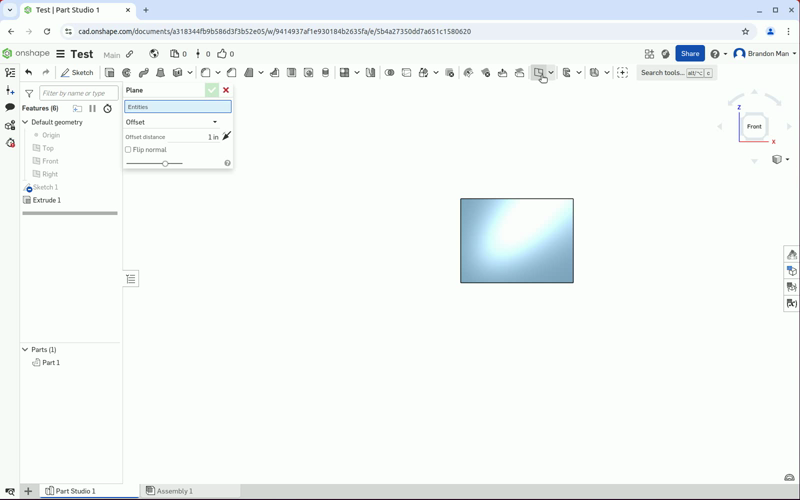
mouse_move(73, 163)
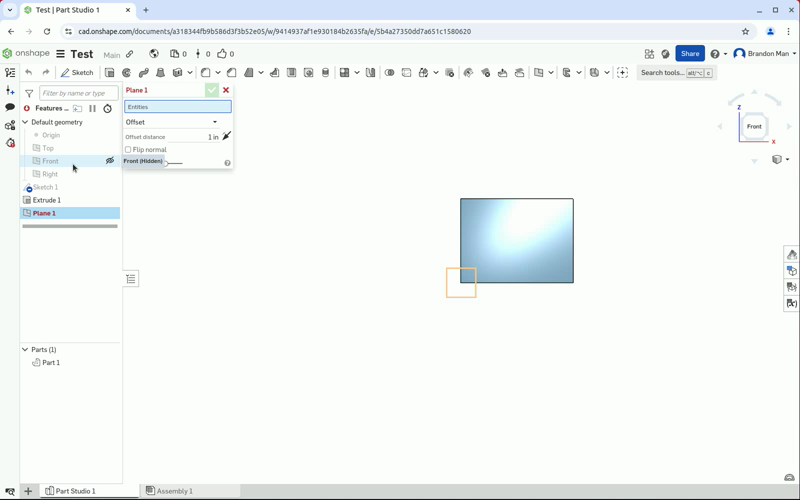
click(73, 163)
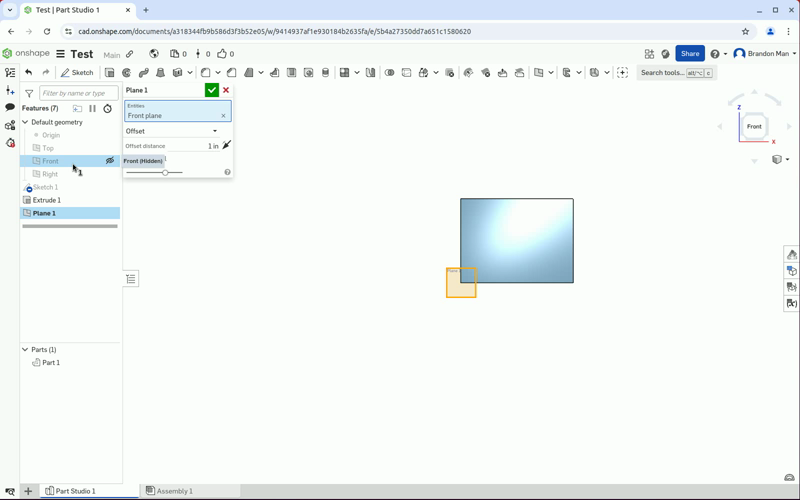
key(tab, 2)
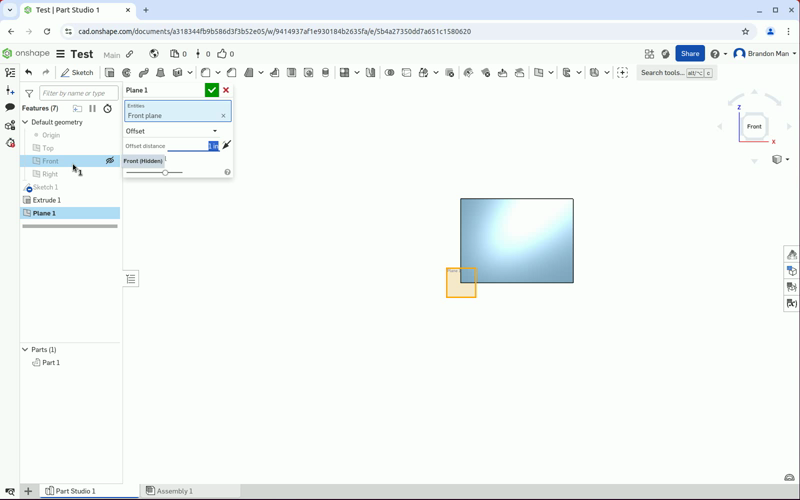
text(8.658)
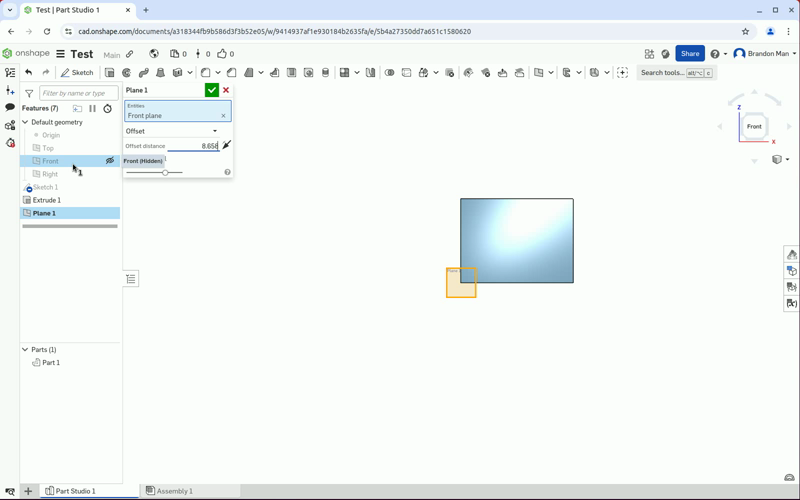
key(enter, 2)
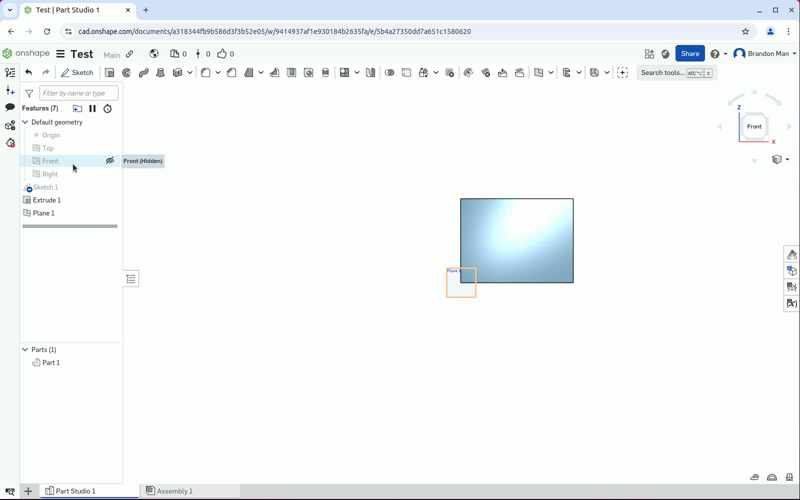
key(shift+s)
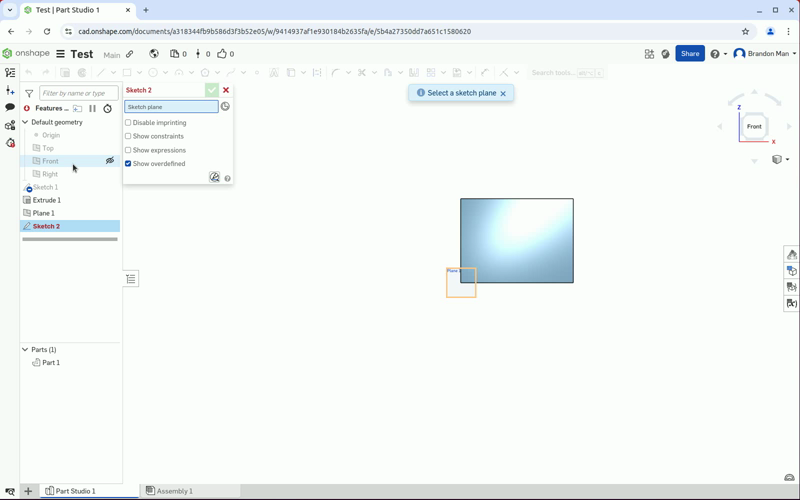
mouse_move(73, 215)
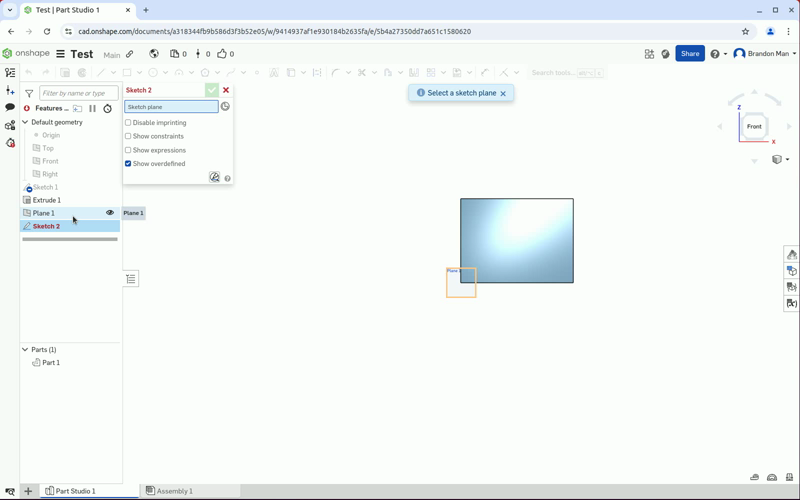
click(73, 215)
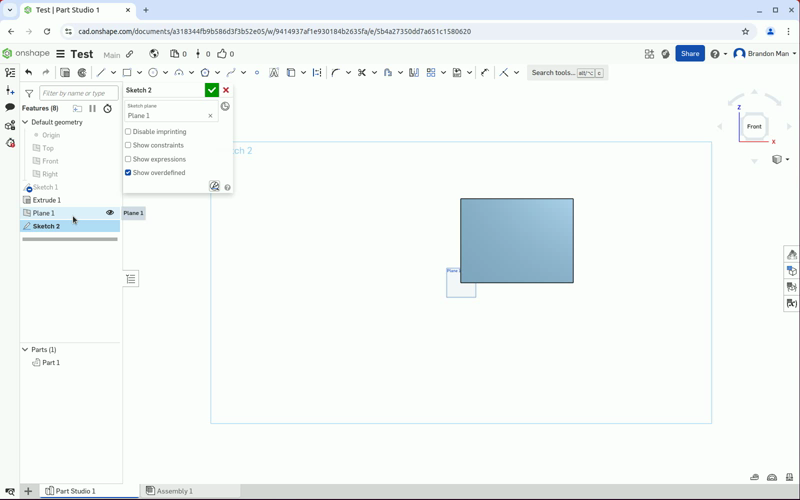
mouse_move(73, 352)
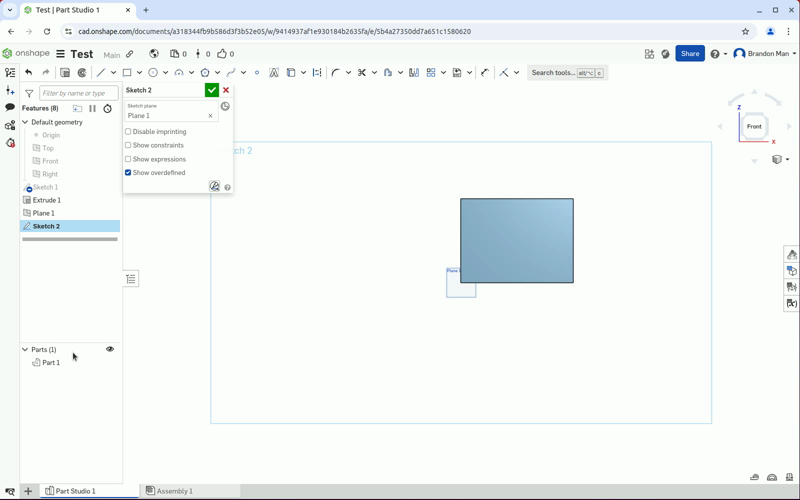
key(y)
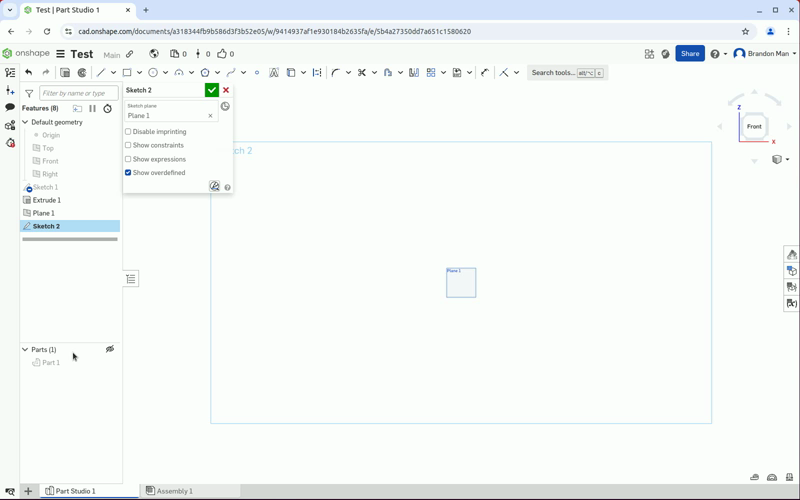
key(l)
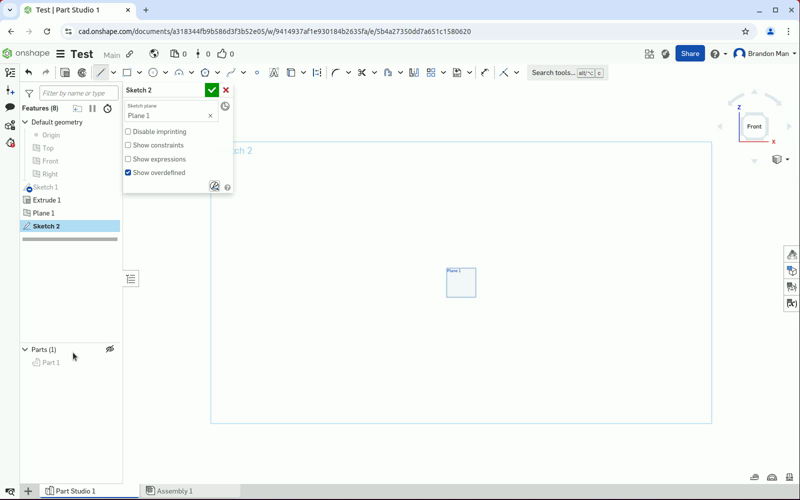
key_down(shift)
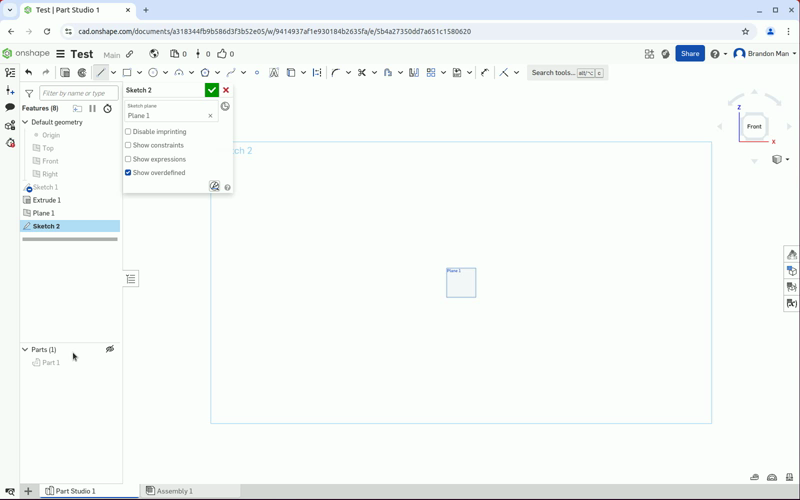
mouse_move(460, 240)
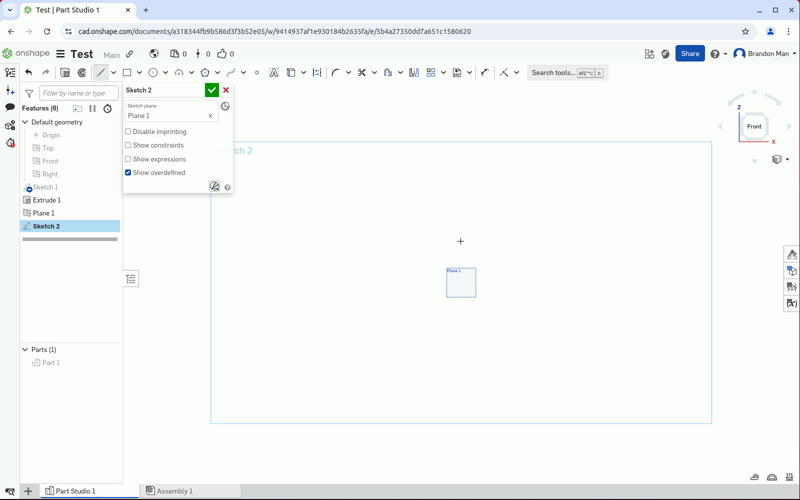
click(460, 240)
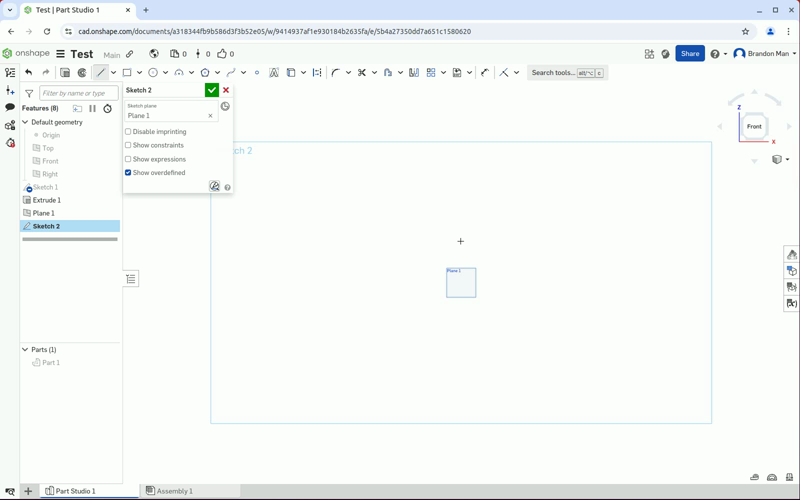
key_up(shift)
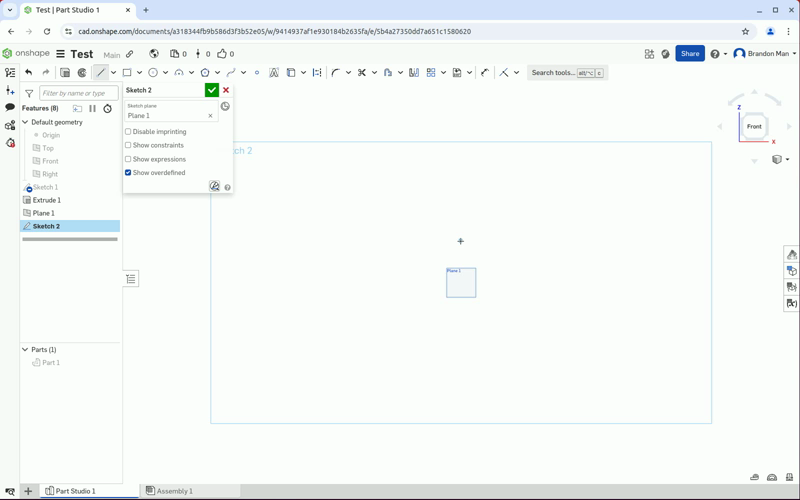
key_down(shift)
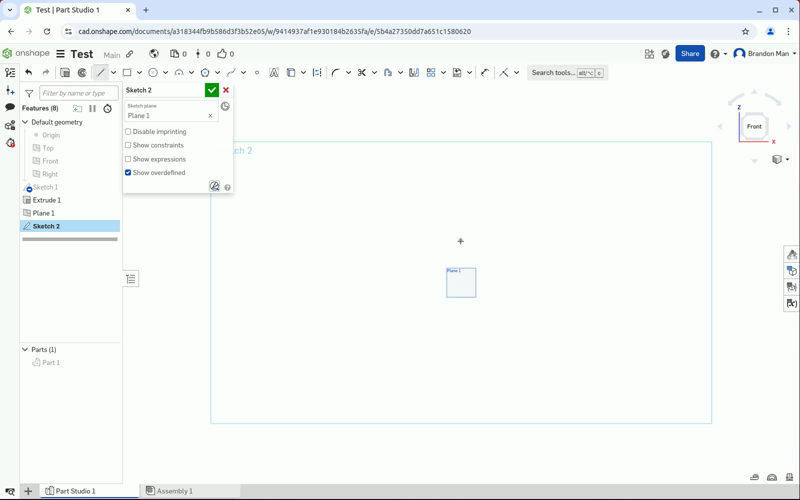
mouse_move(490, 240)
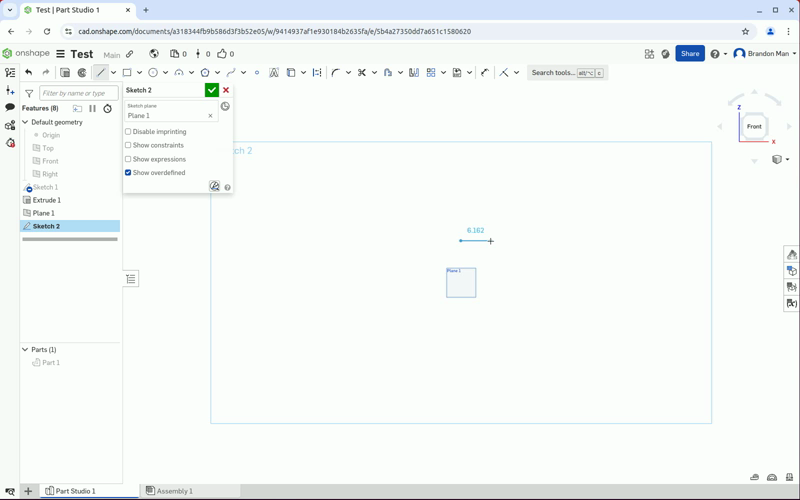
mouse_move(503, 240)
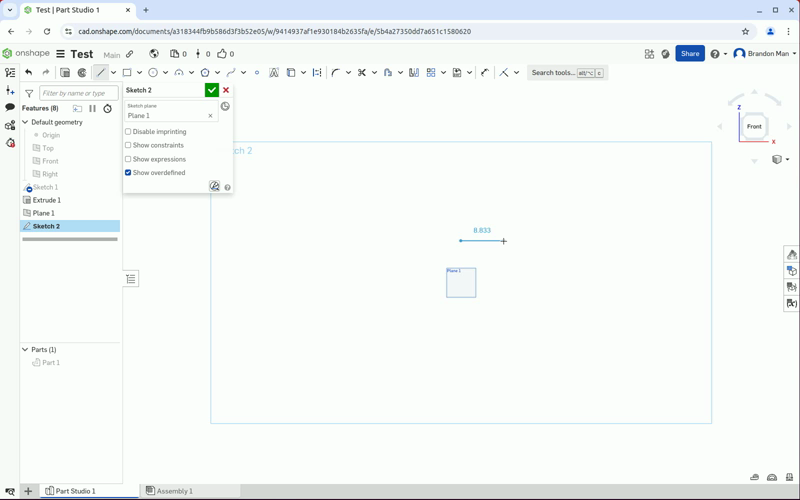
click(503, 240)
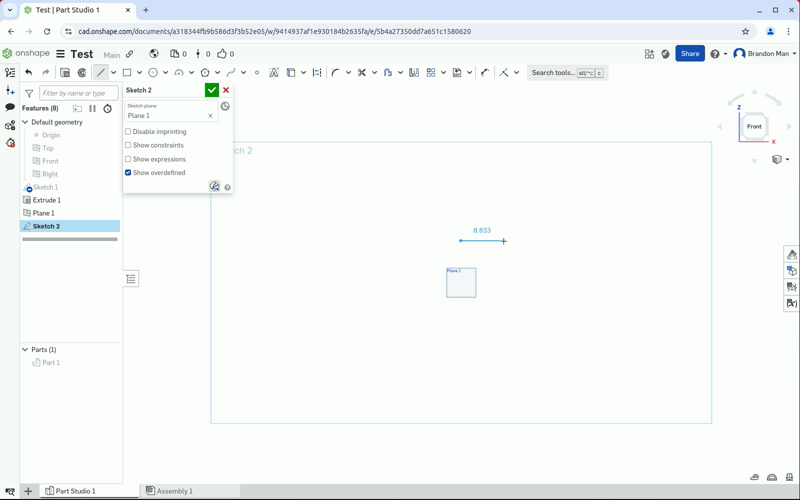
key_up(shift)
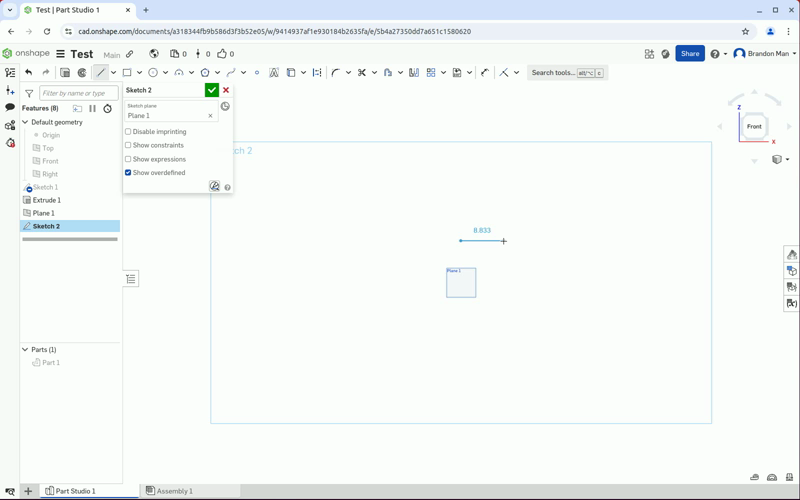
key_down(shift)
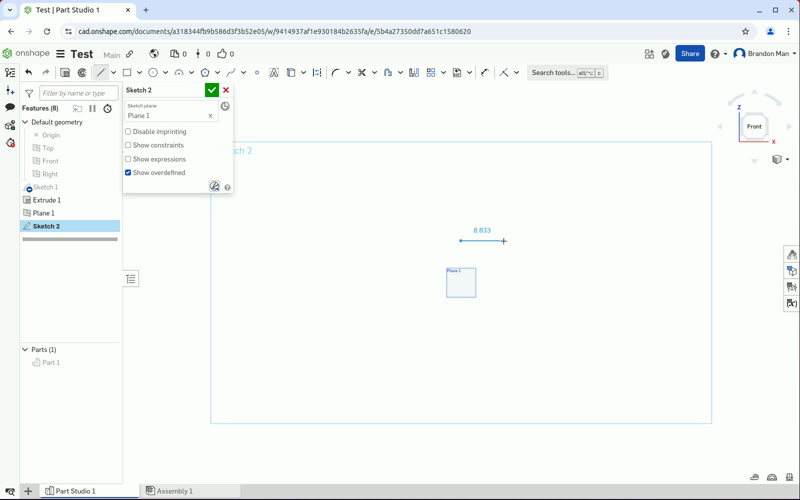
mouse_move(533, 240)
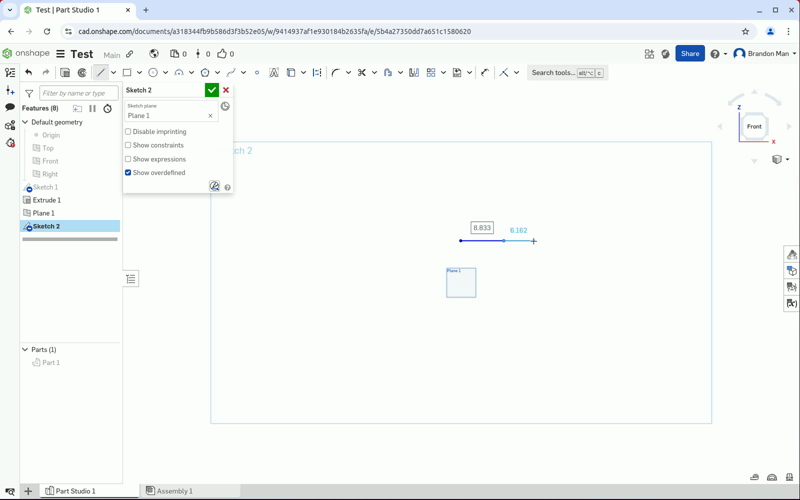
mouse_move(503, 197)
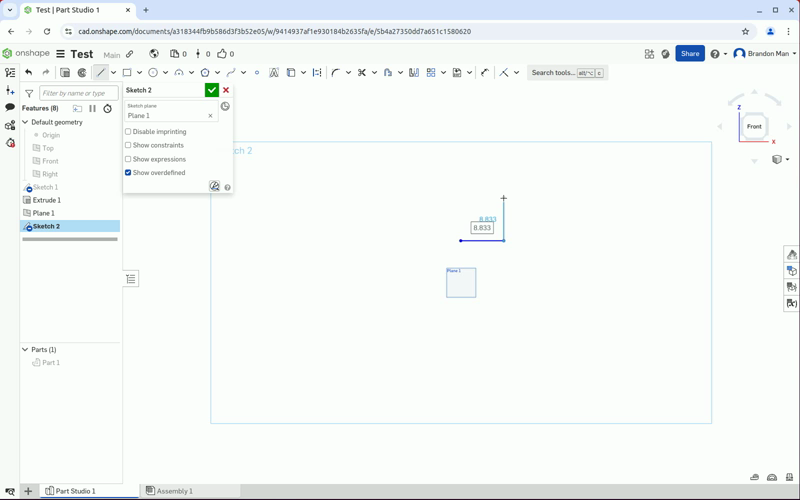
click(503, 197)
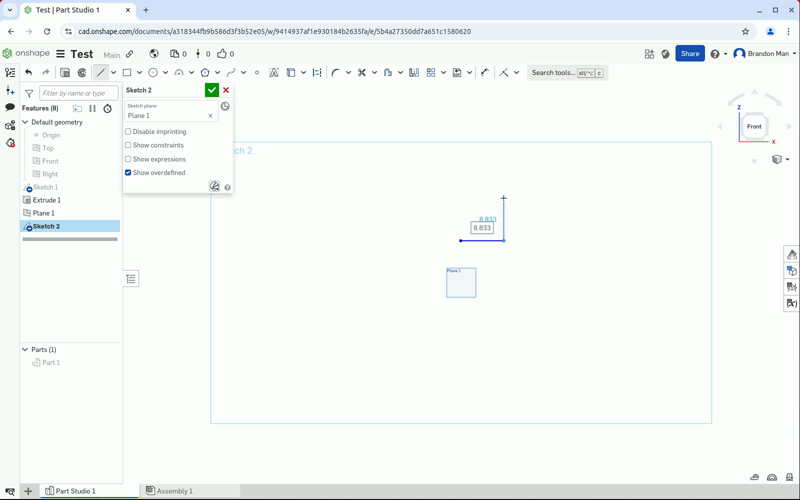
key_up(shift)
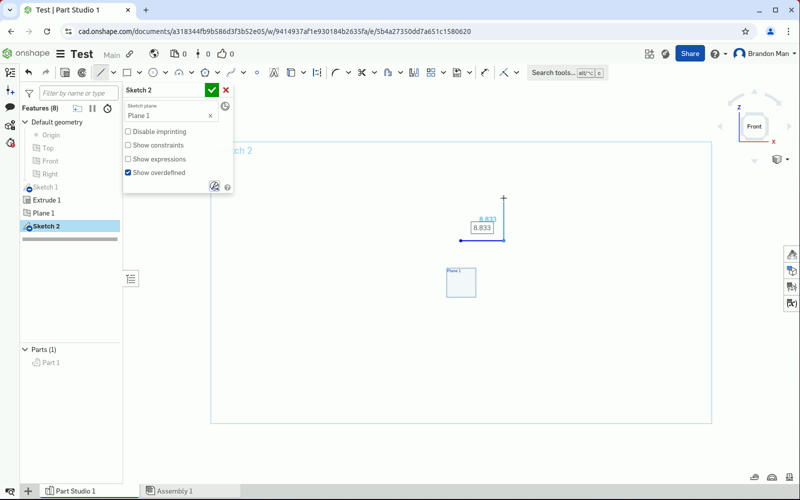
key_down(shift)
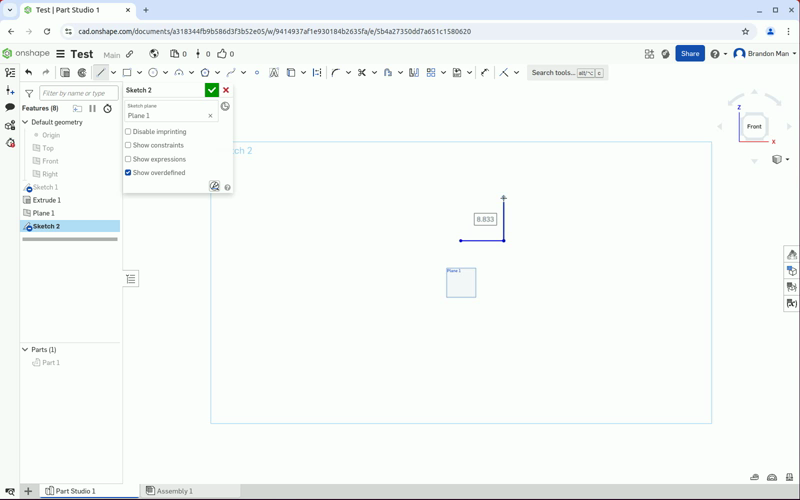
mouse_move(533, 197)
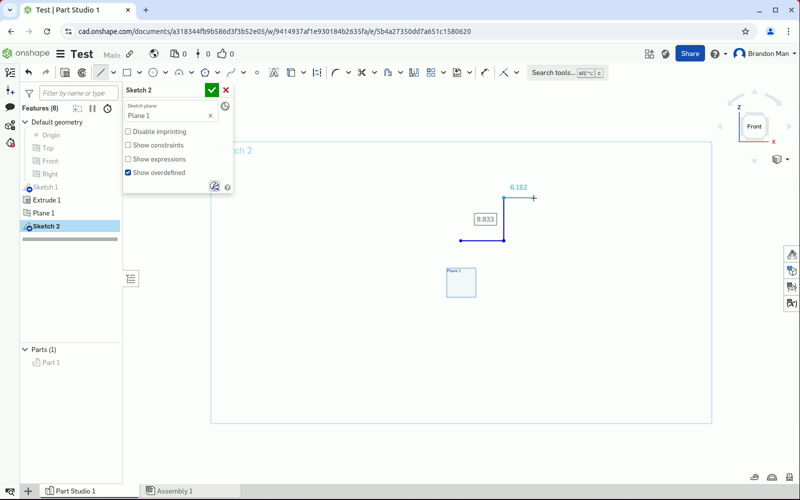
mouse_move(460, 197)
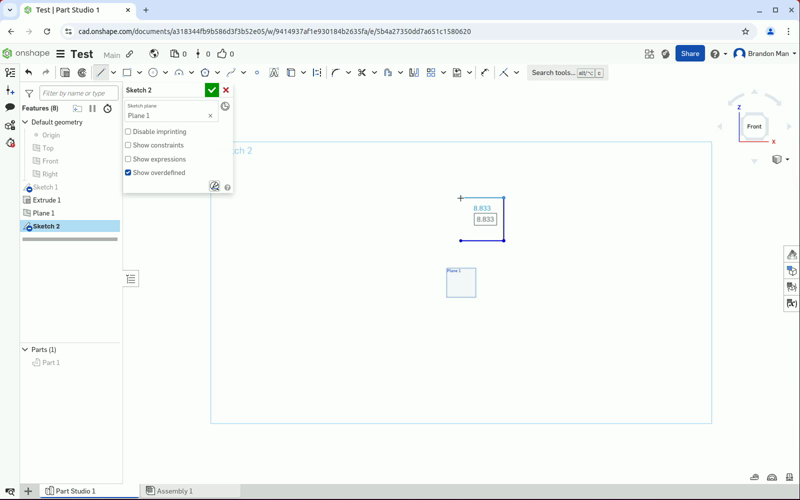
click(460, 197)
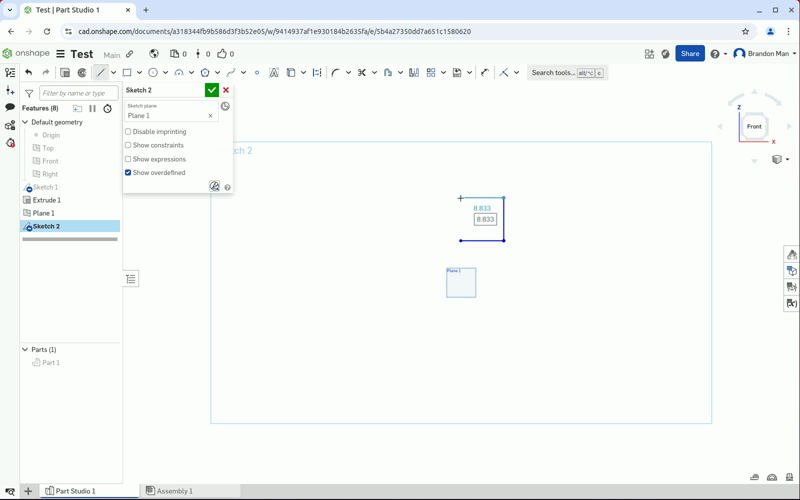
key_up(shift)
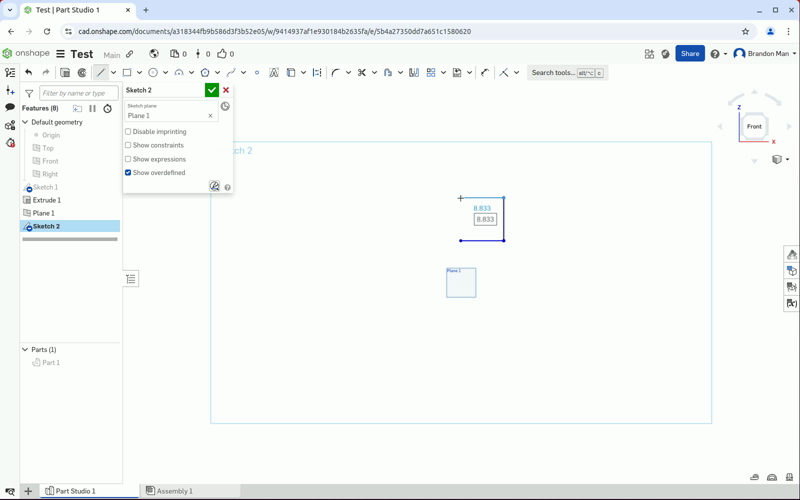
mouse_move(490, 197)
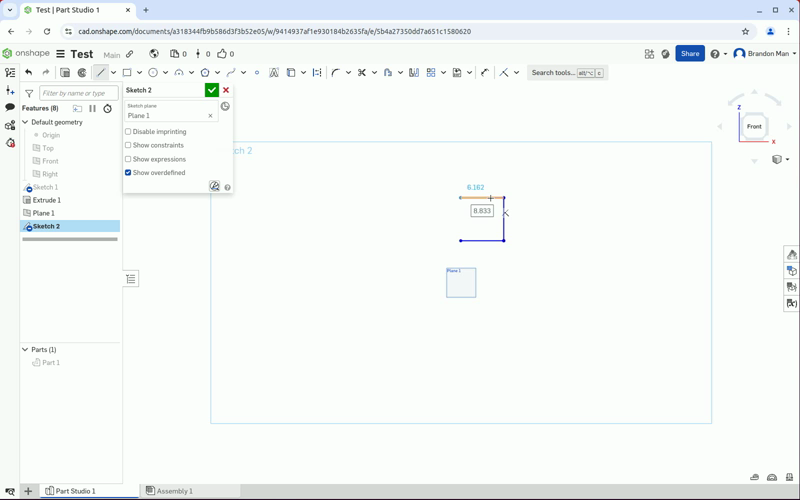
key_down(shift)
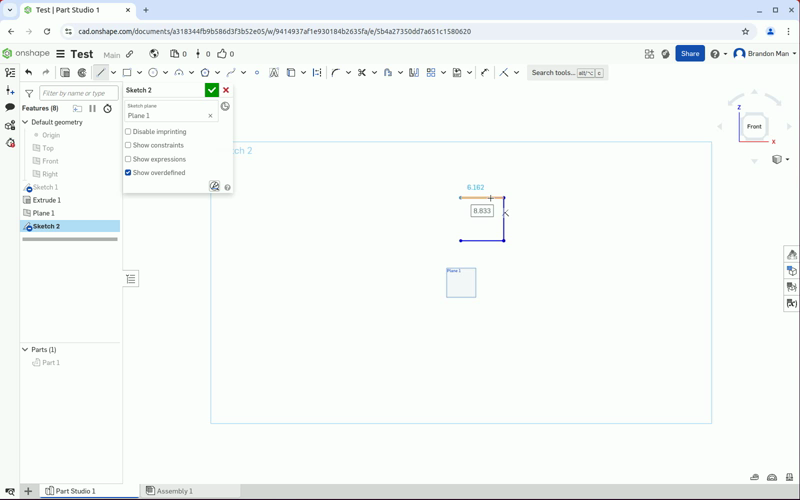
mouse_move(460, 240)
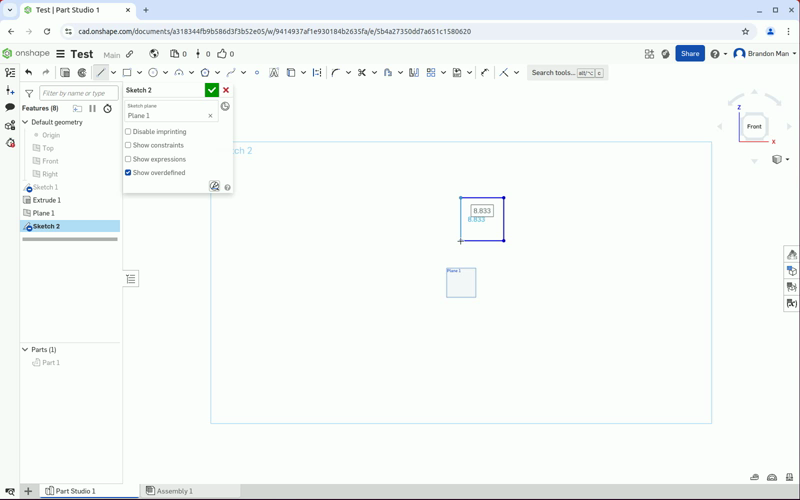
key_up(shift)
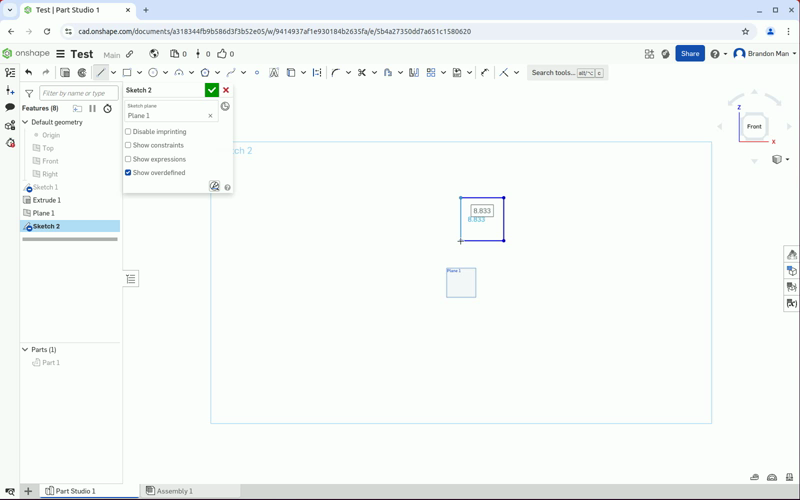
click(460, 240)
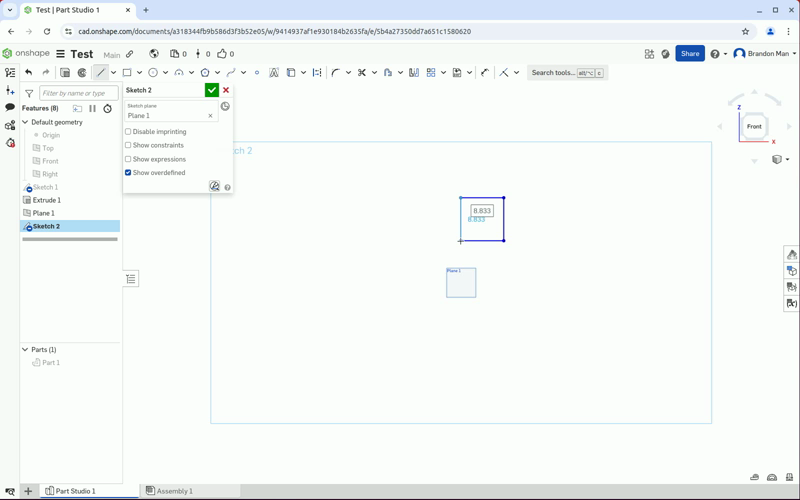
key(esc)
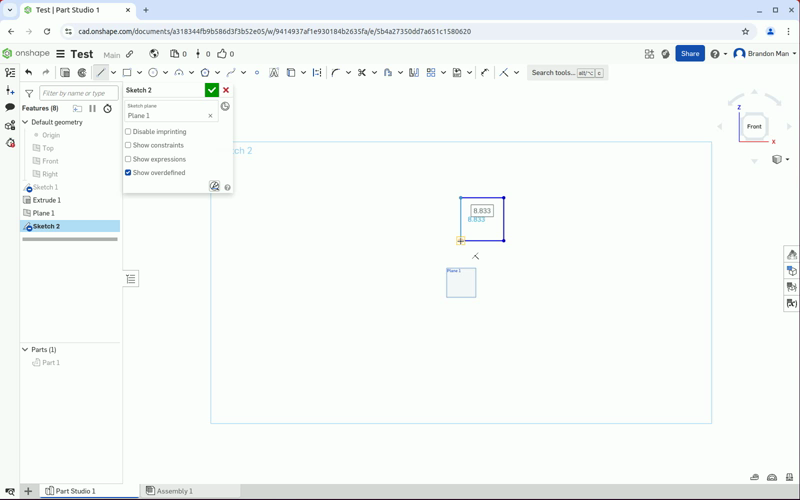
mouse_move(476, 208)
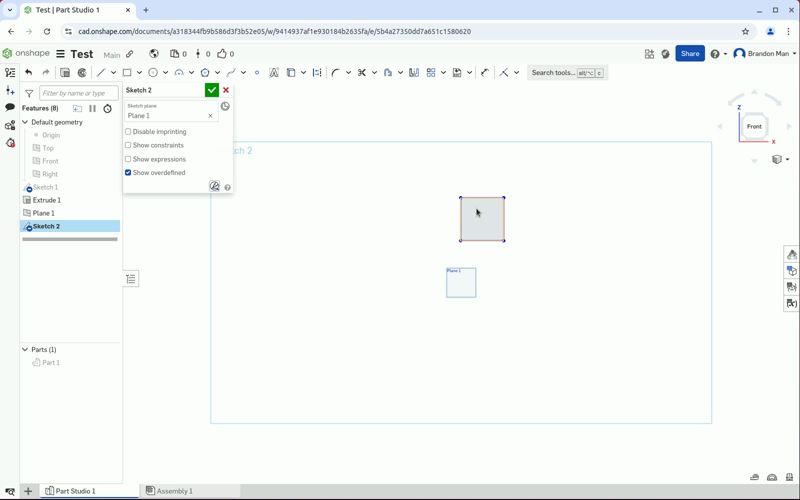
click(476, 208)
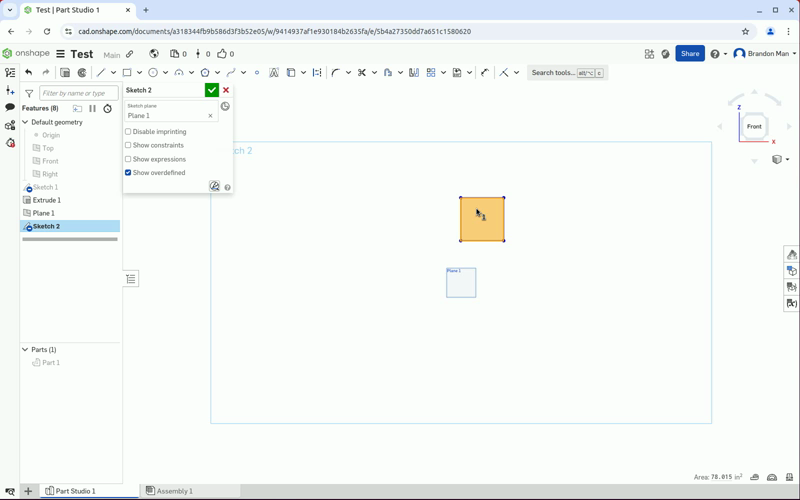
mouse_move(73, 352)
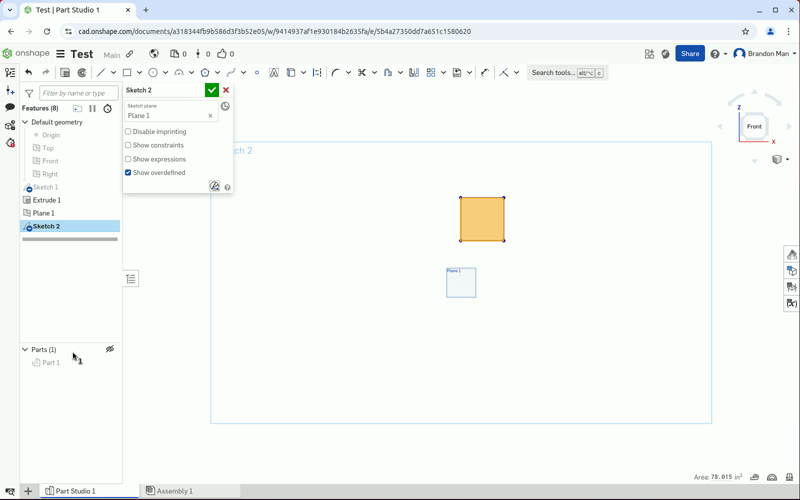
key(shift+y)
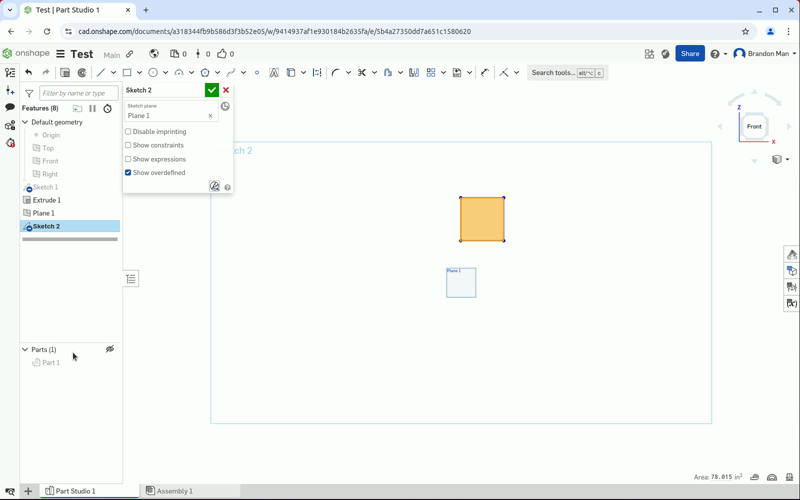
key(shift+e)
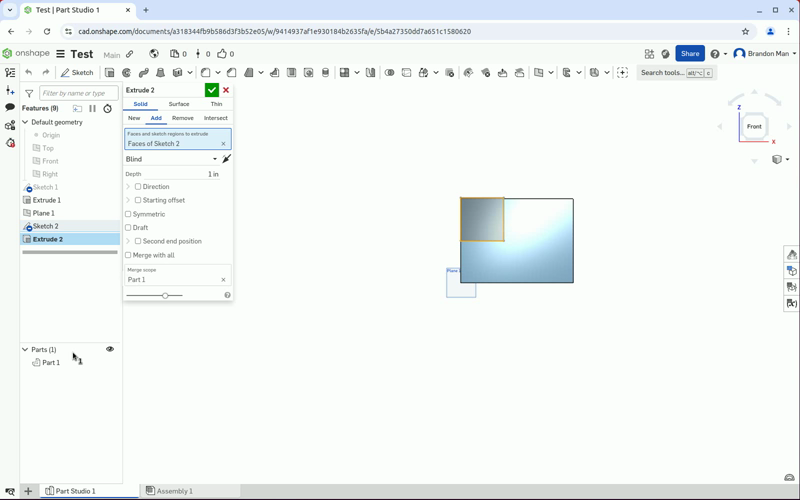
mouse_move(143, 106)
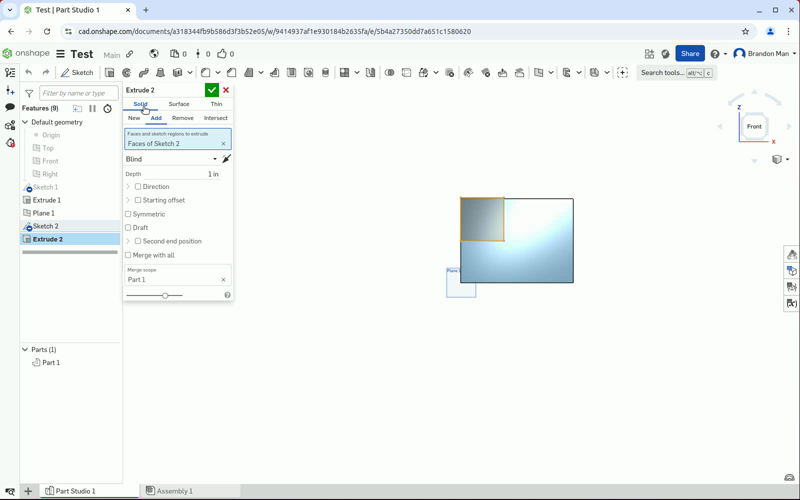
click(143, 106)
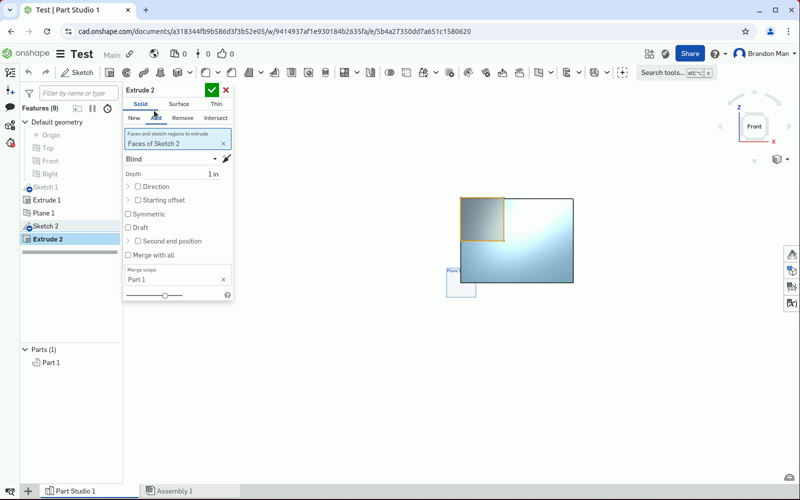
mouse_move(186, 120)
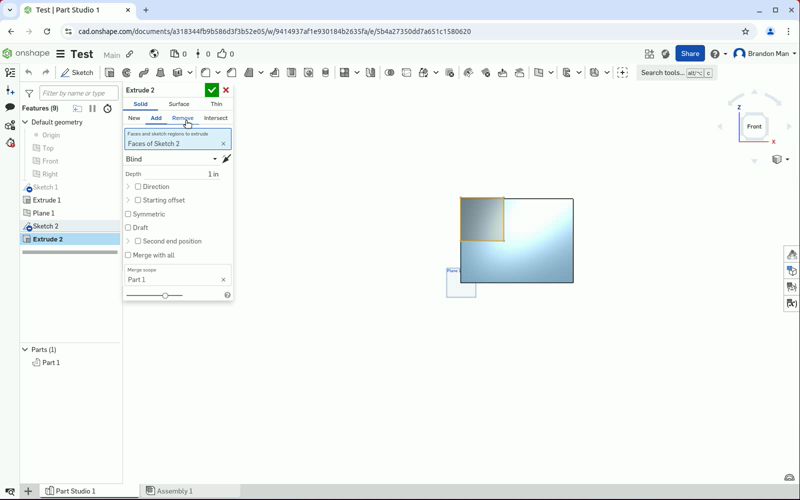
click(186, 120)
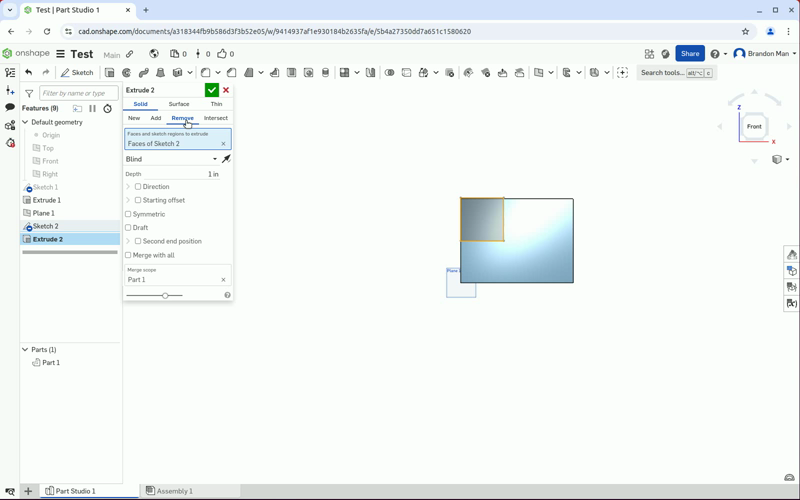
key(tab, 4)
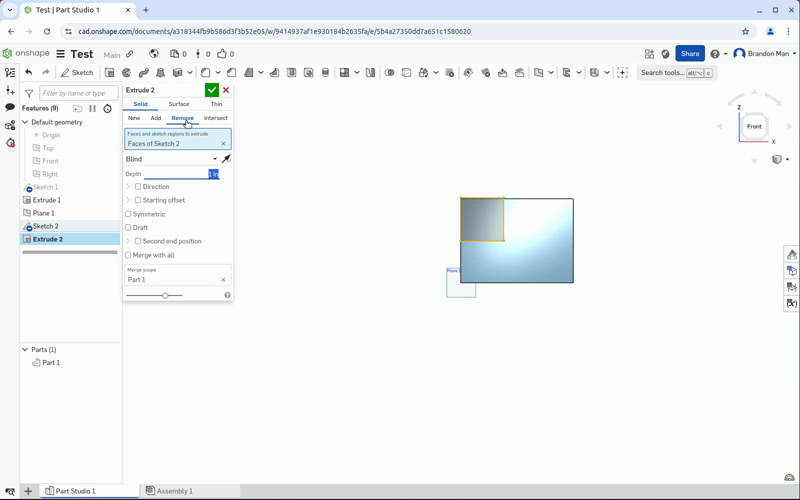
text(4.333)
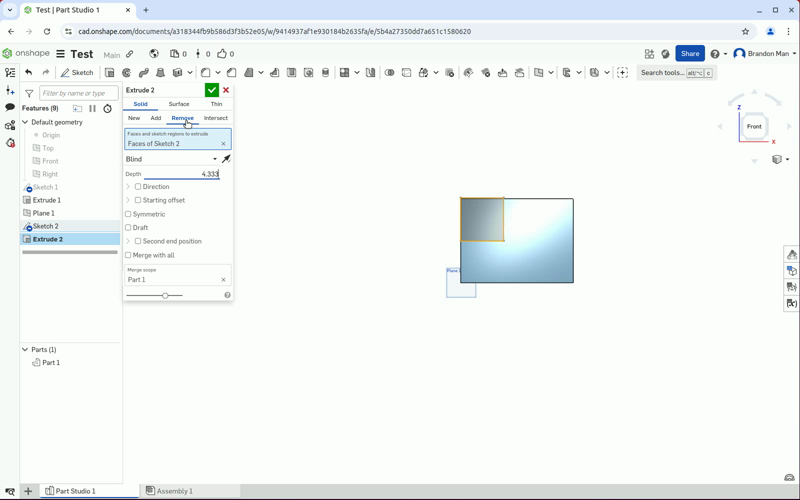
key(tab, 6)
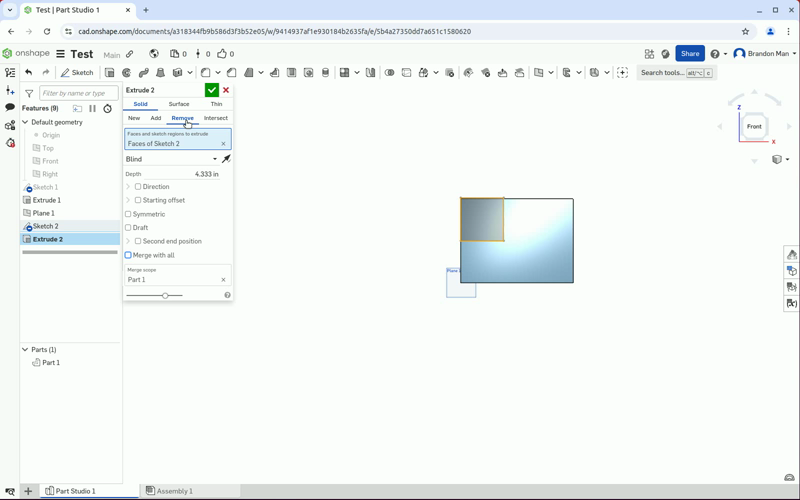
key(space)
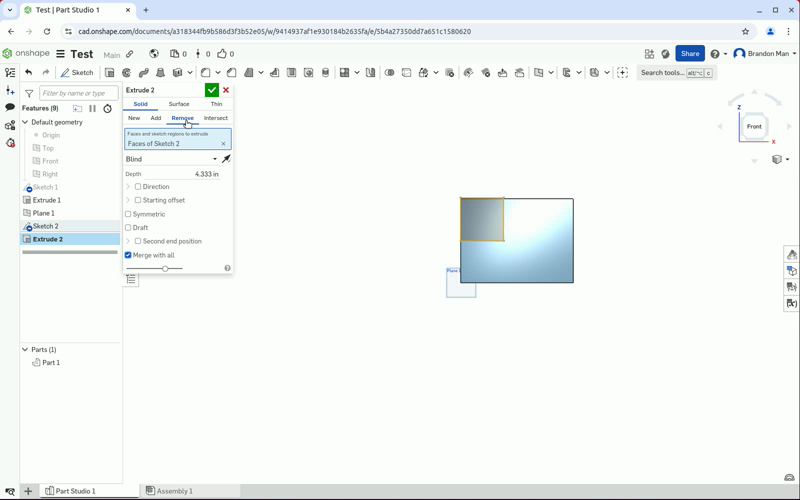
key(enter)
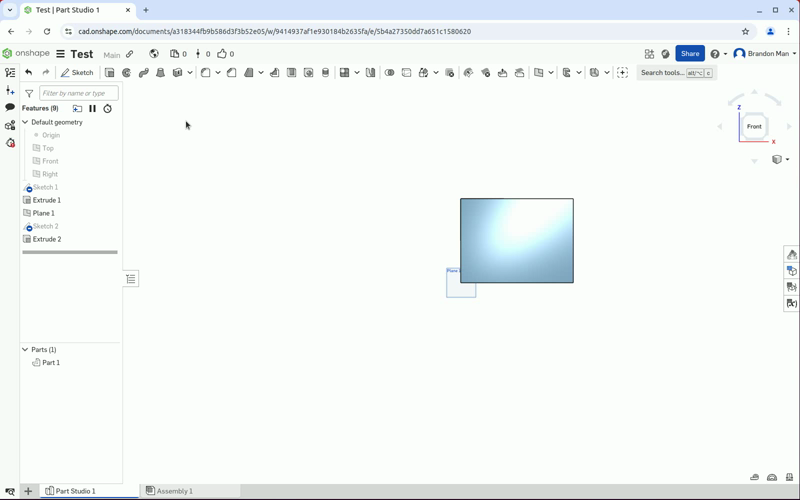
key(shift+h)
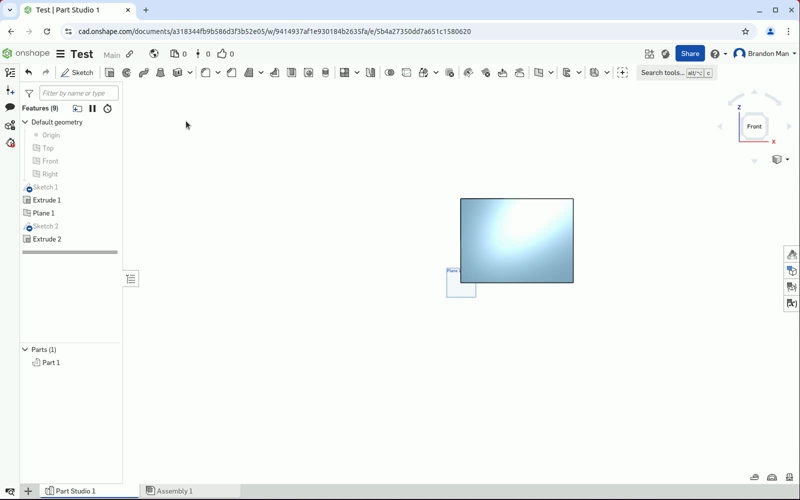
key(shift+h)
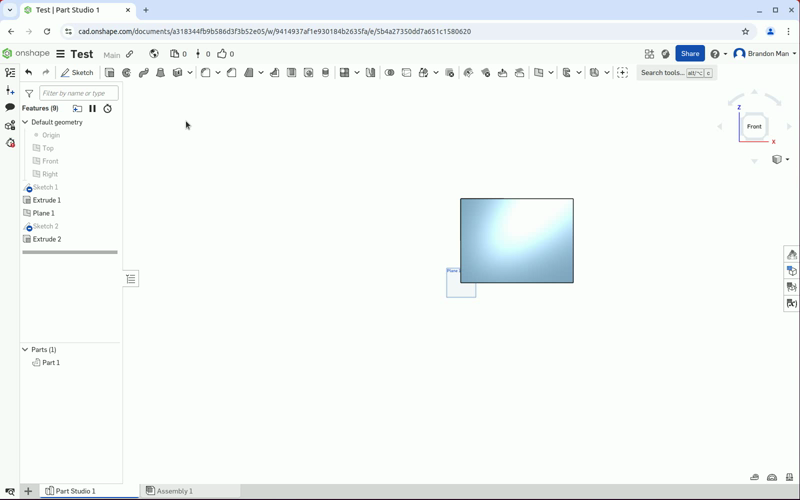
mouse_move(73, 189)
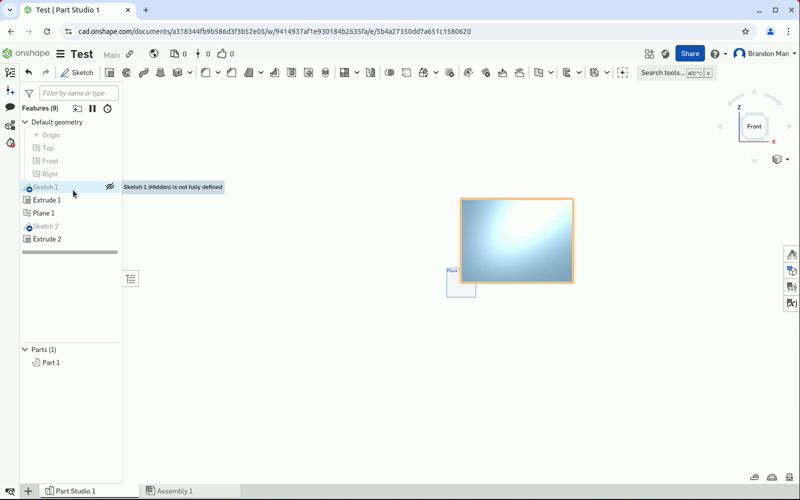
click(73, 189)
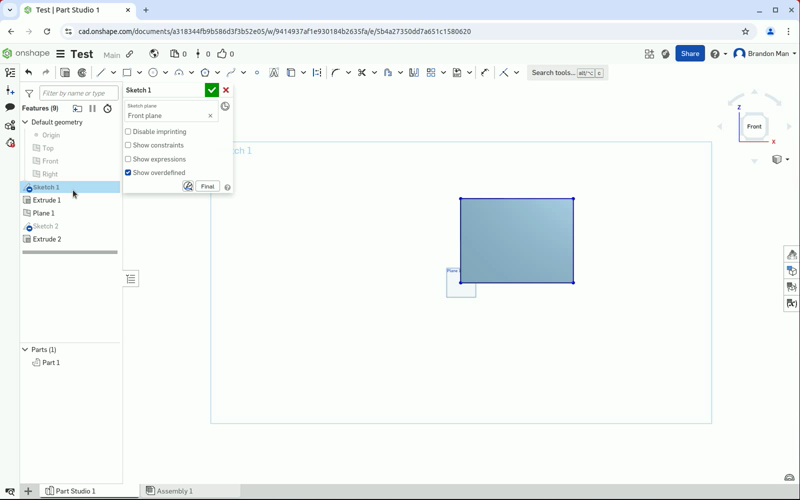
mouse_move(229, 92)
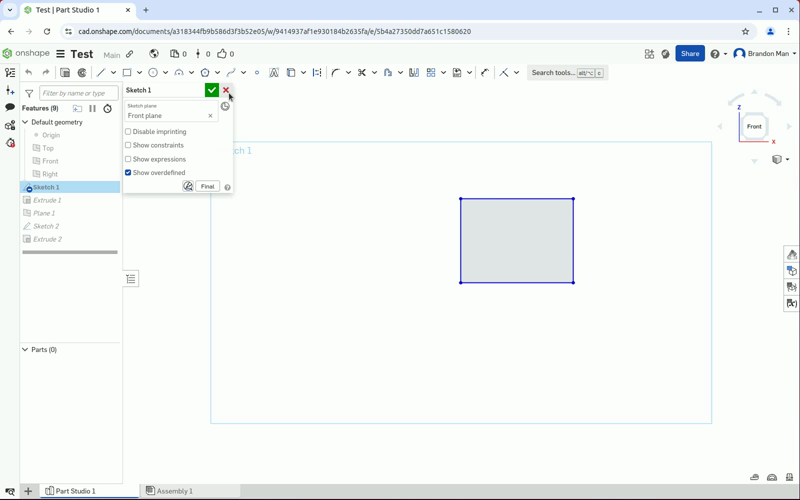
click(229, 92)
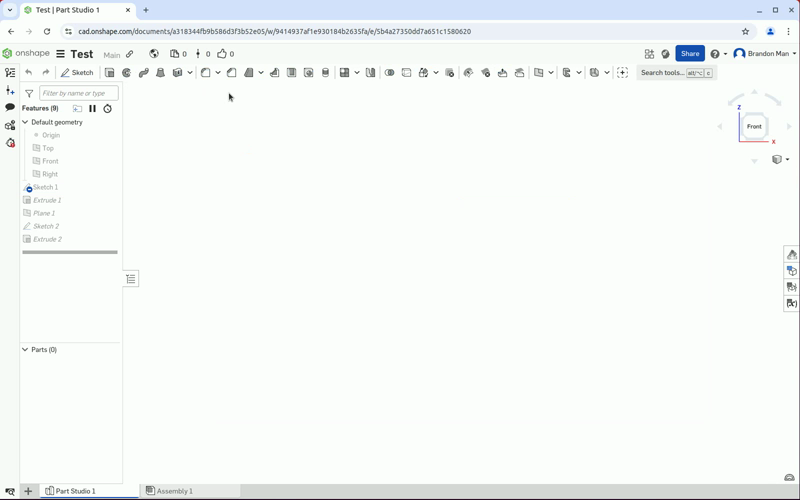
key(shift+s)
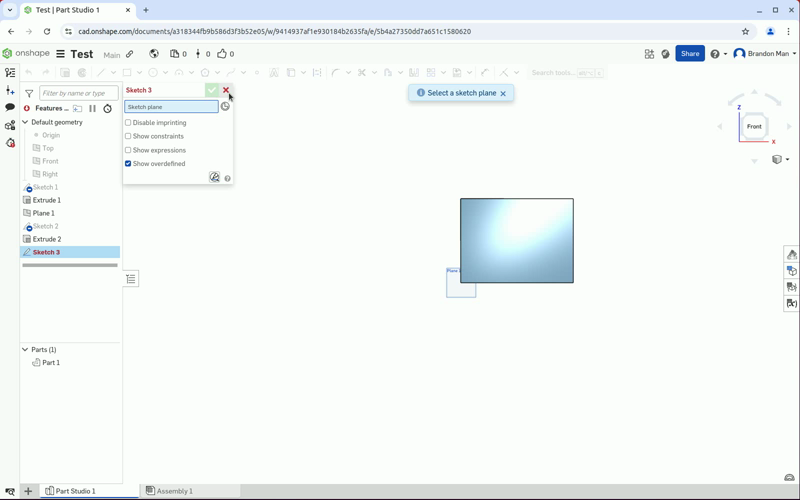
mouse_move(73, 215)
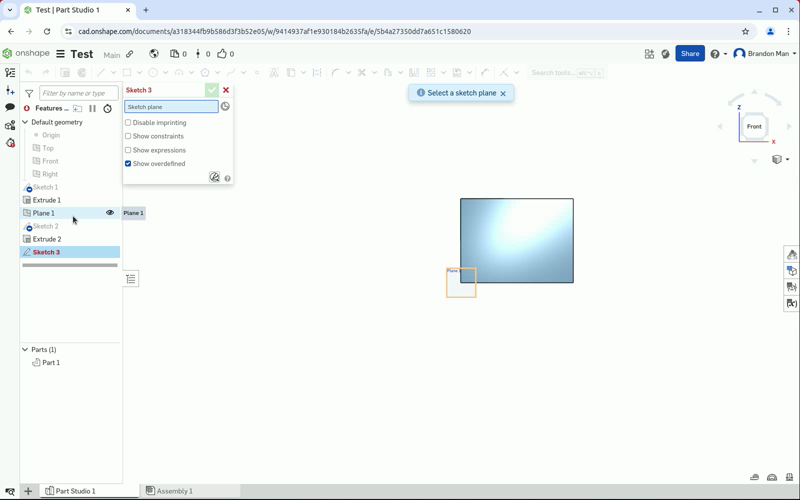
click(73, 215)
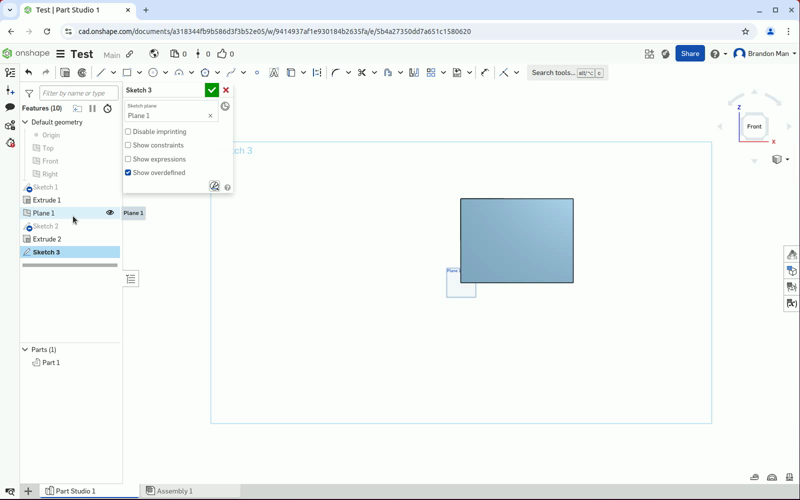
mouse_move(73, 352)
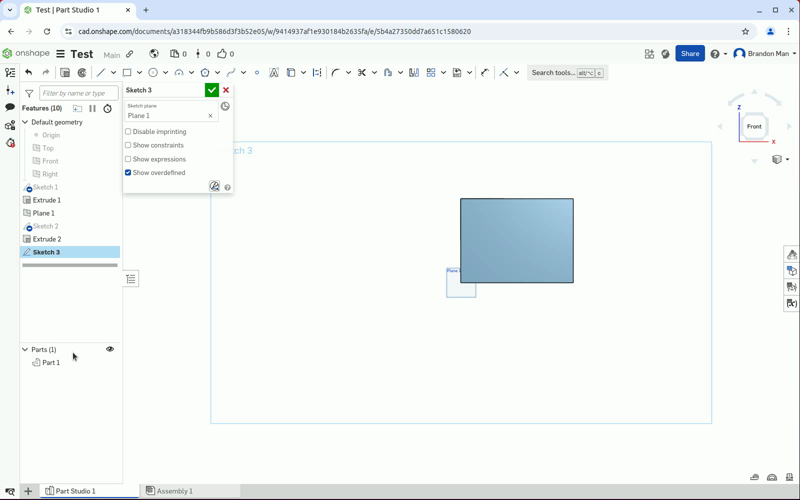
key(y)
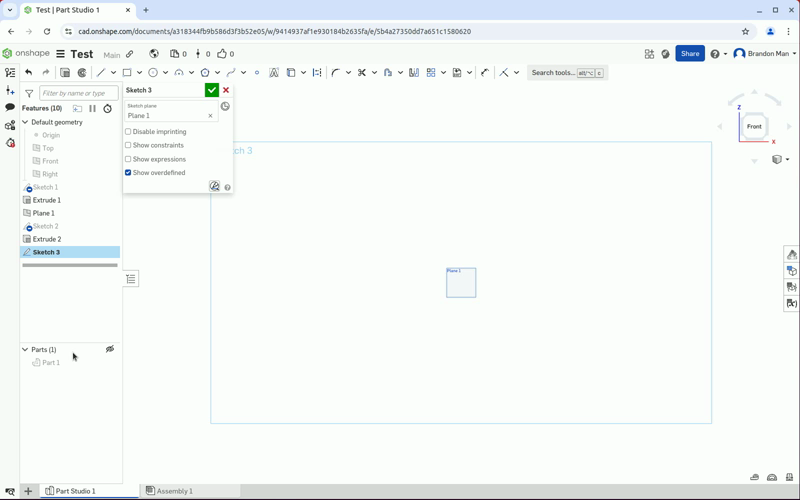
key(l)
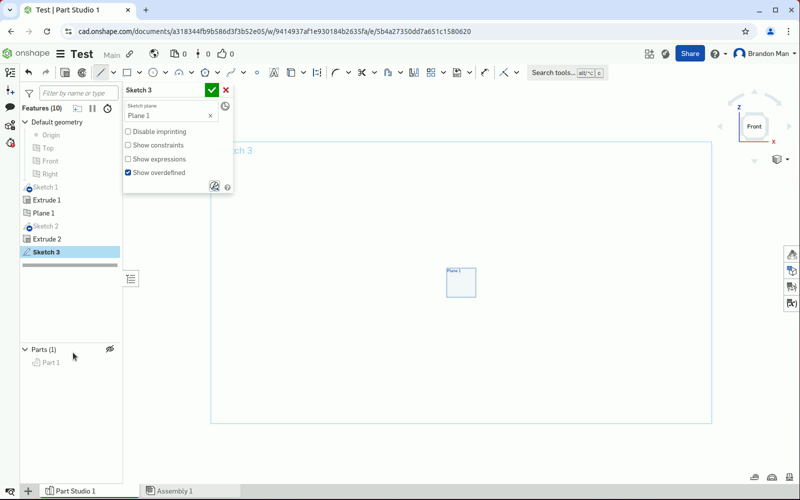
key_down(shift)
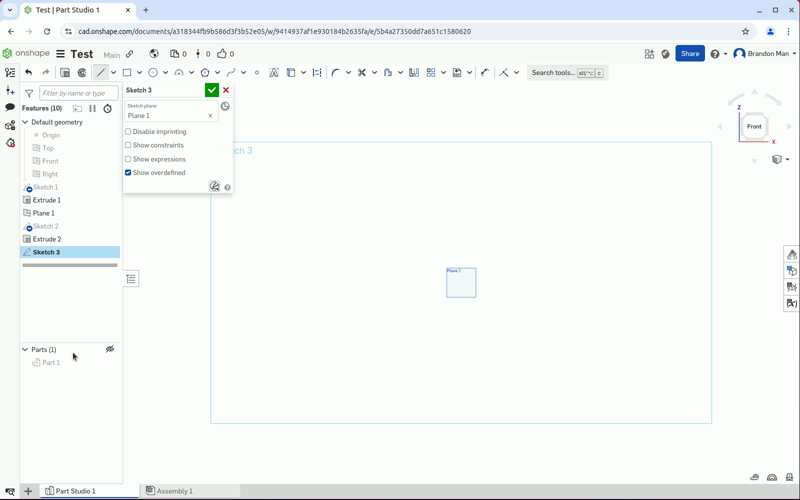
mouse_move(538, 282)
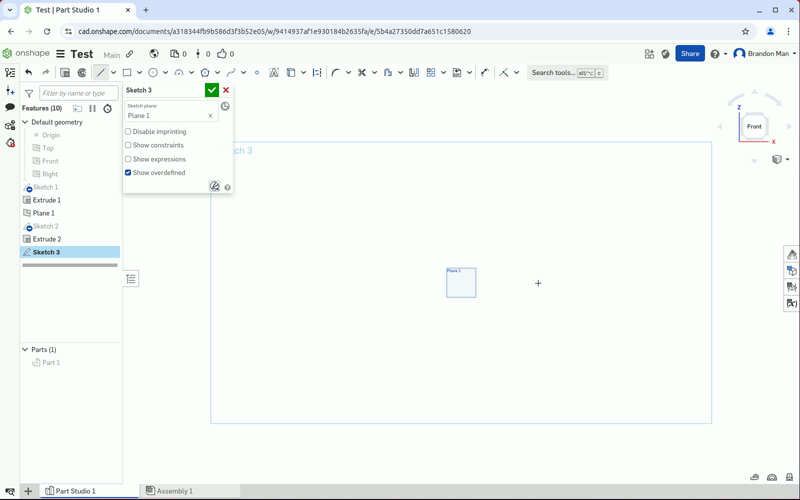
click(538, 282)
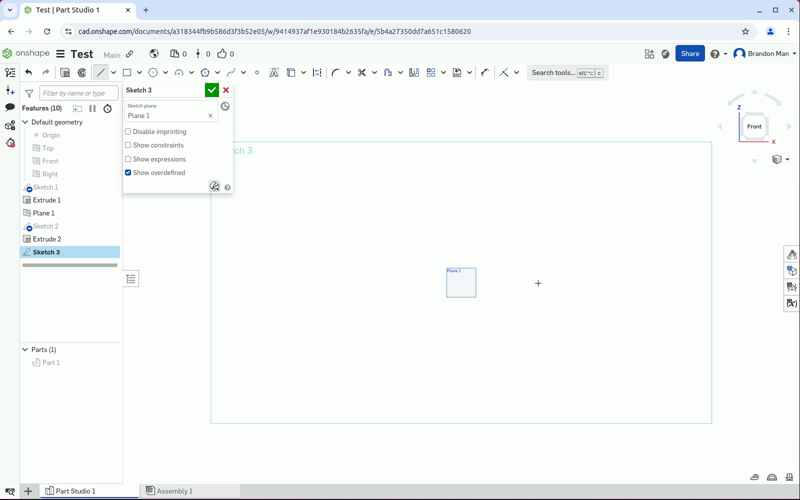
key_up(shift)
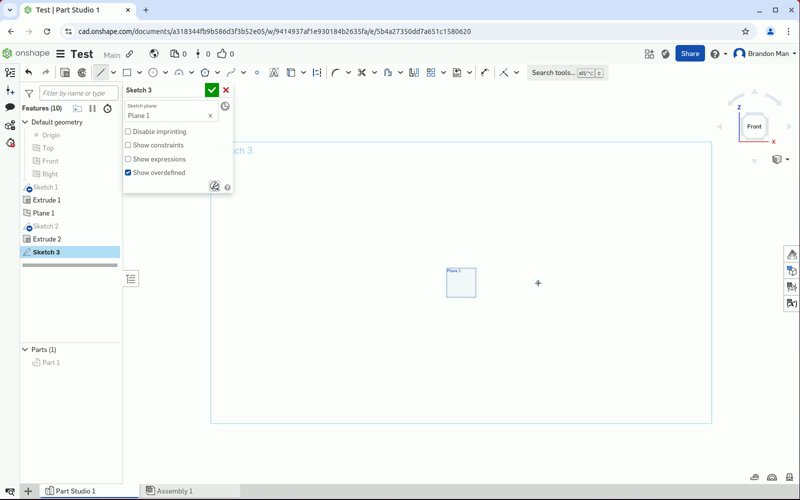
key_down(shift)
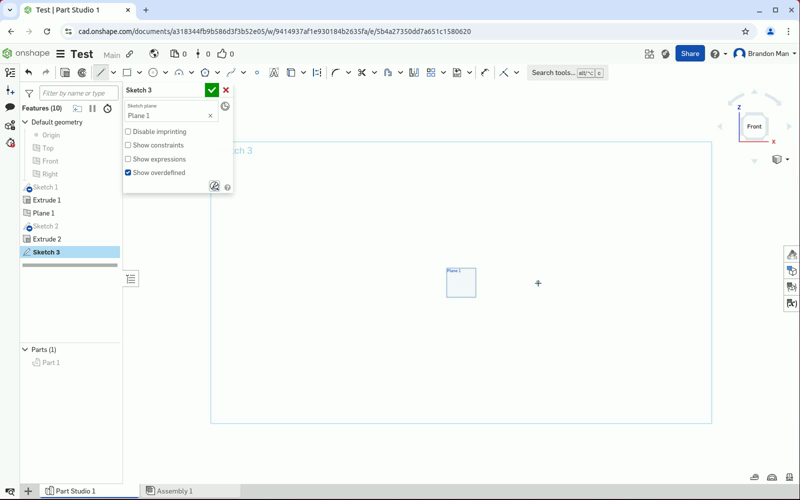
mouse_move(568, 282)
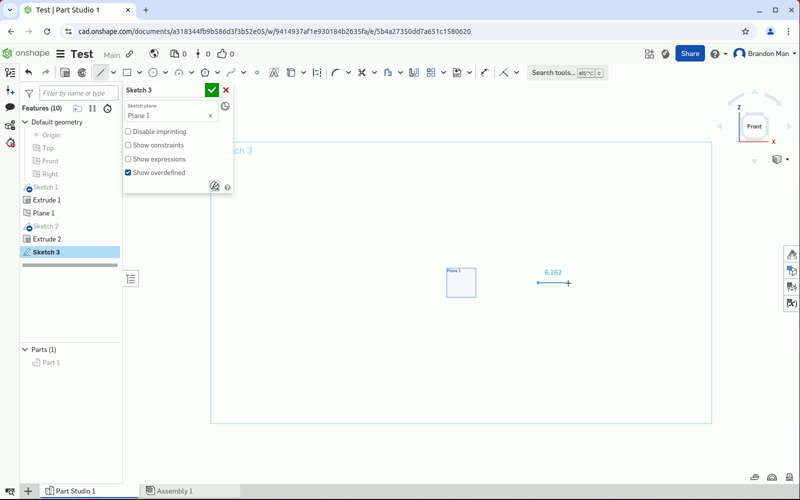
mouse_move(573, 282)
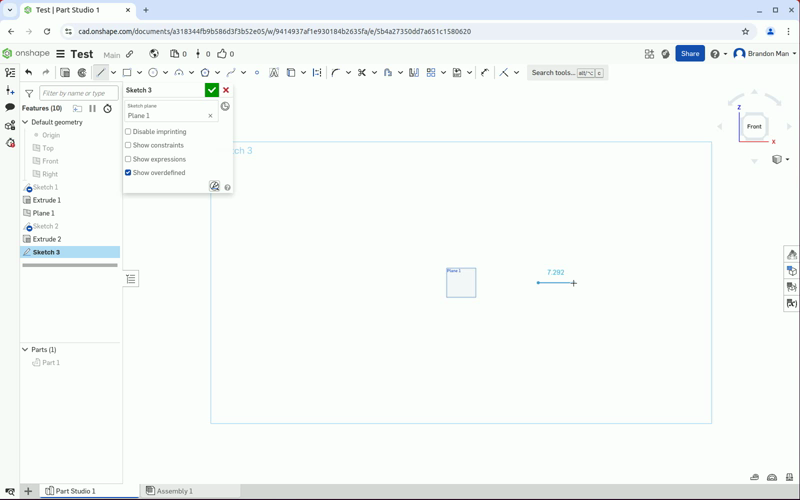
click(573, 282)
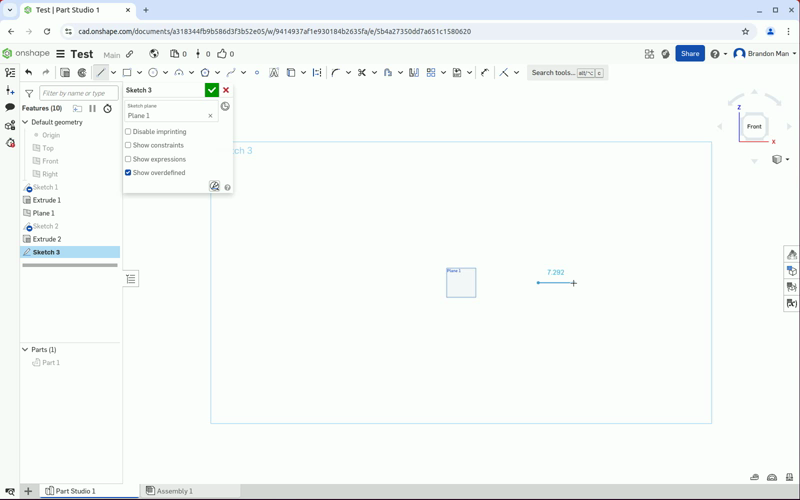
key_up(shift)
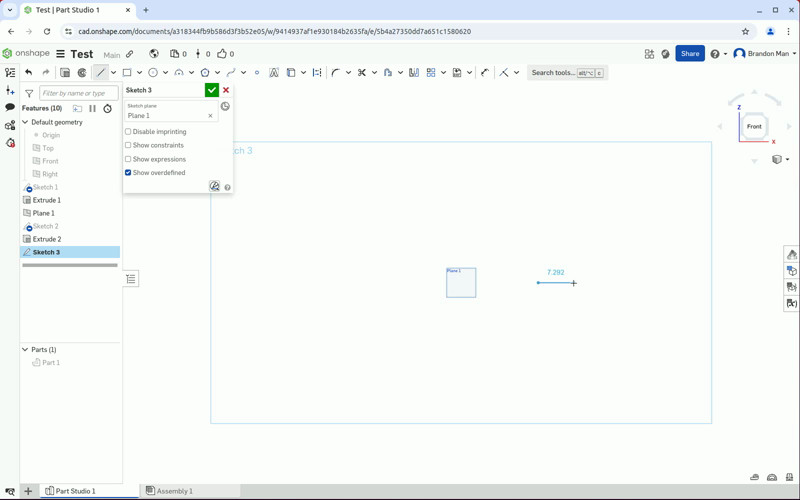
key_down(shift)
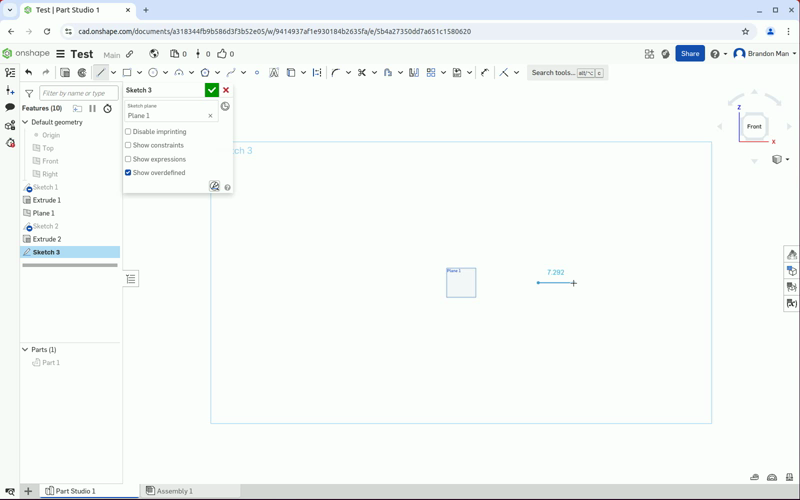
mouse_move(573, 198)
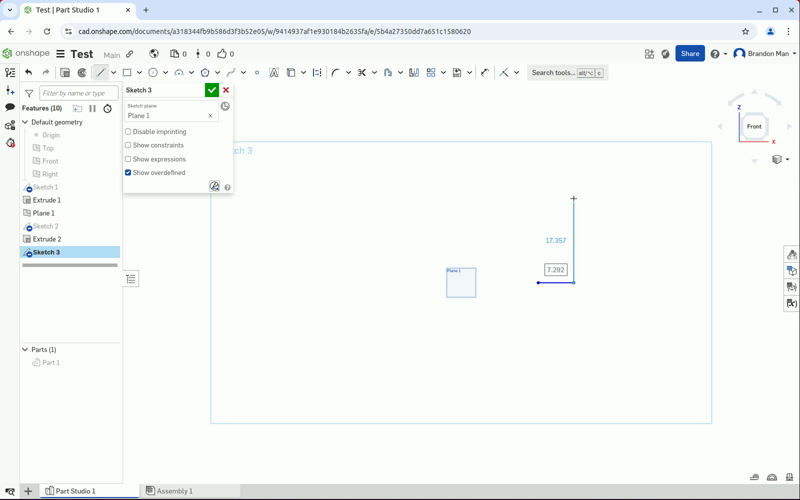
click(573, 198)
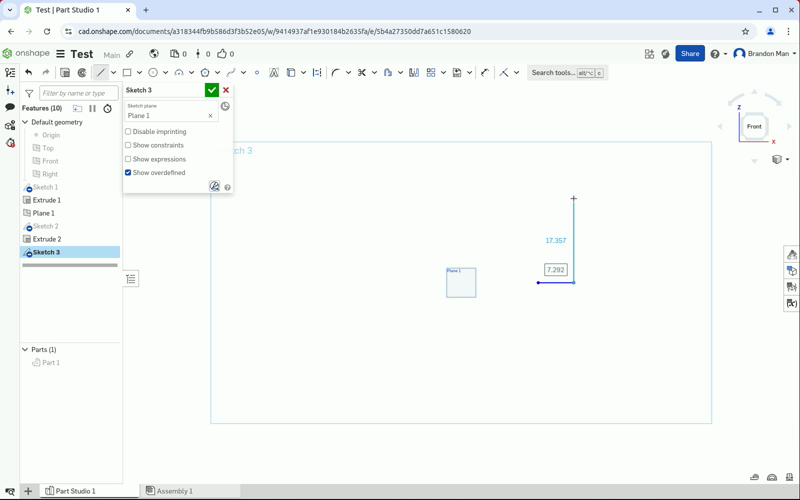
key_up(shift)
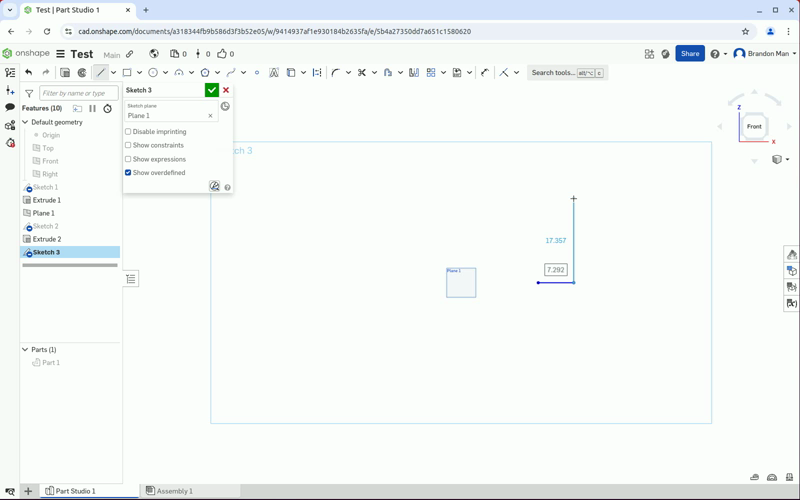
key_down(shift)
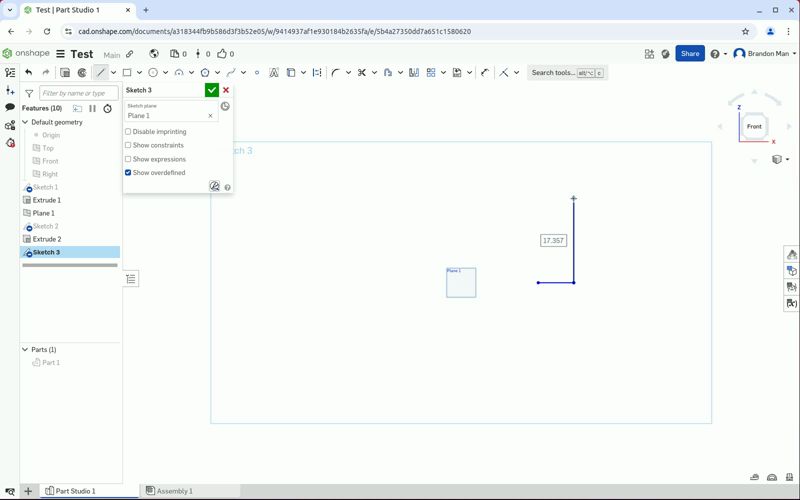
mouse_move(589, 198)
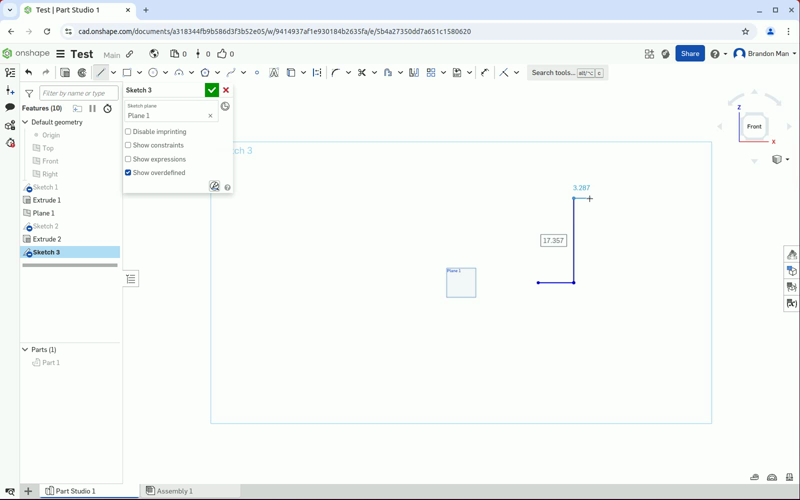
mouse_move(538, 198)
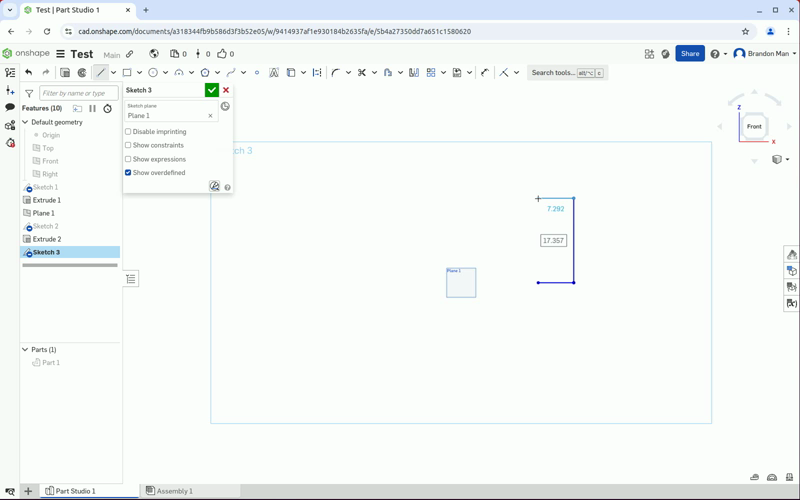
click(538, 198)
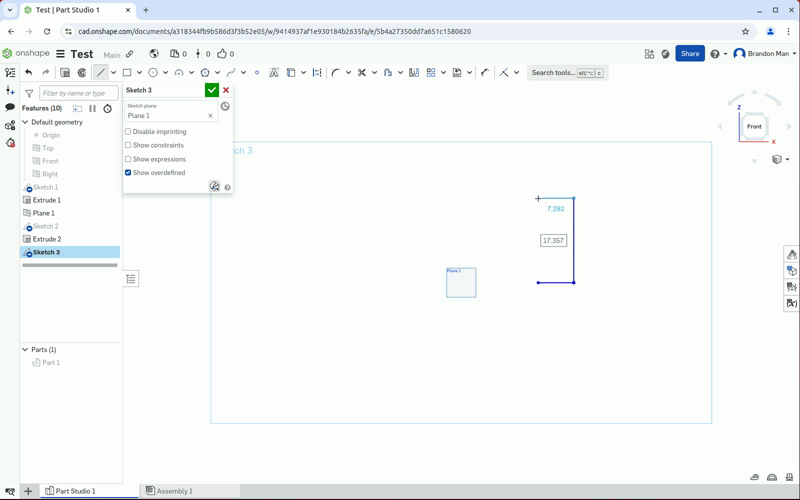
key_up(shift)
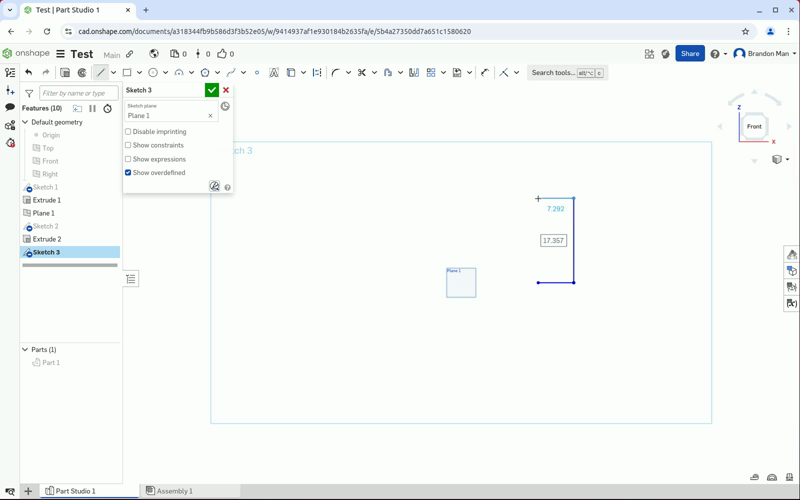
key_down(shift)
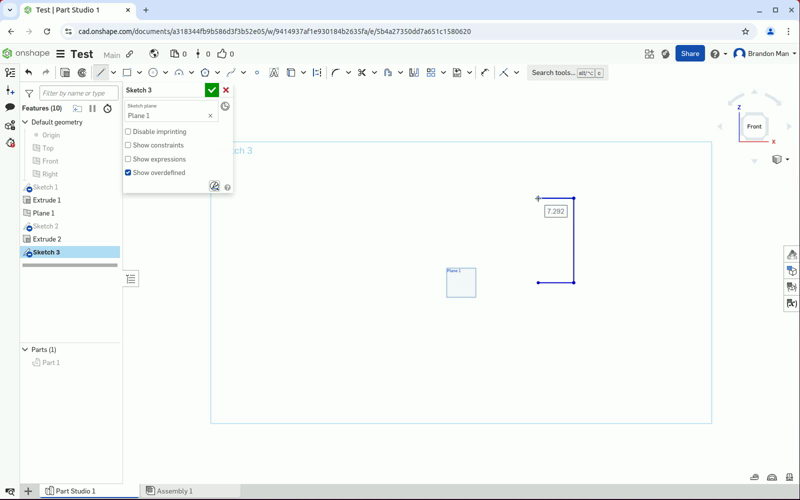
mouse_move(538, 282)
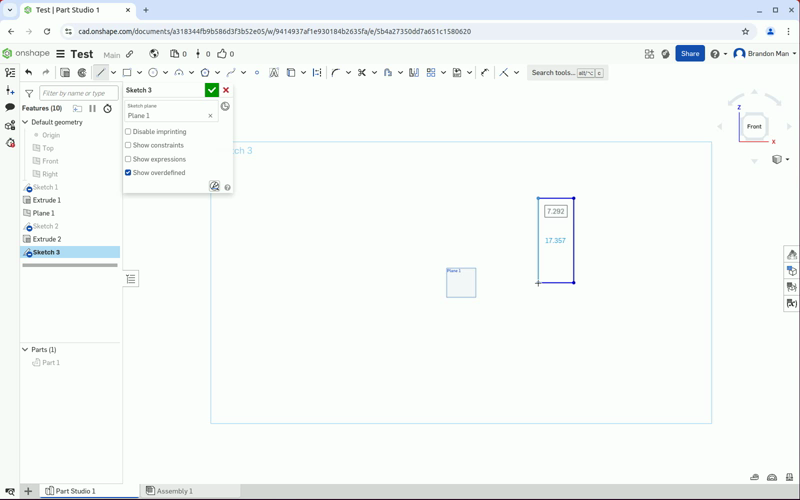
key_up(shift)
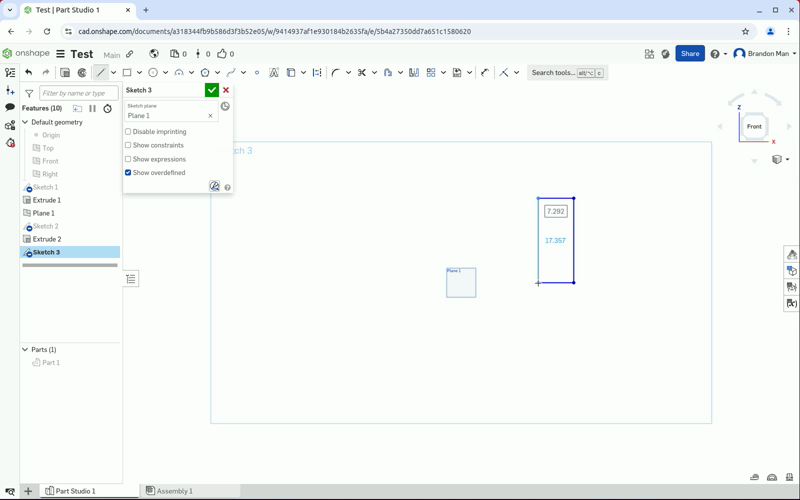
click(538, 282)
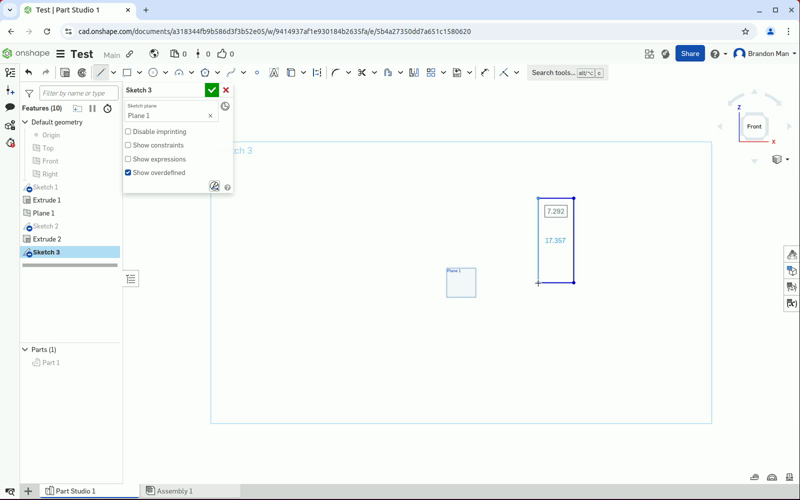
key(esc)
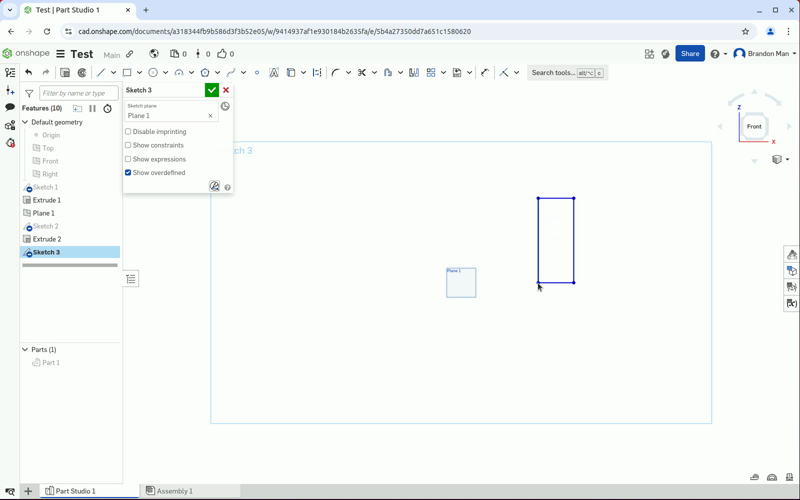
mouse_move(549, 203)
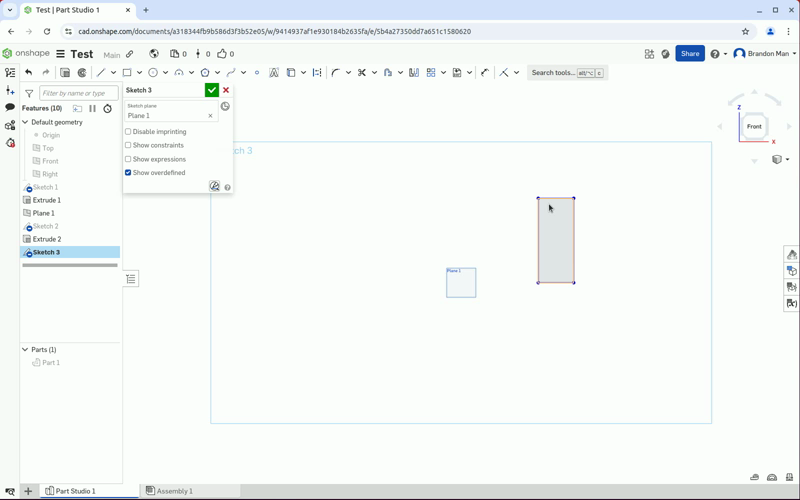
click(549, 203)
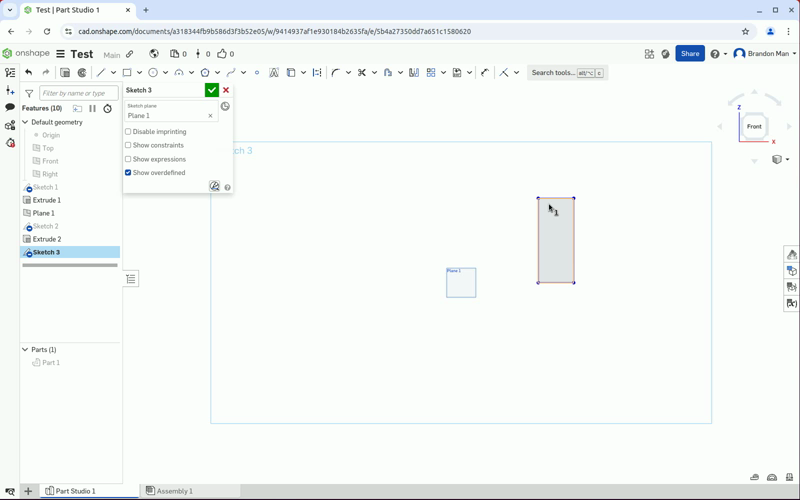
mouse_move(73, 352)
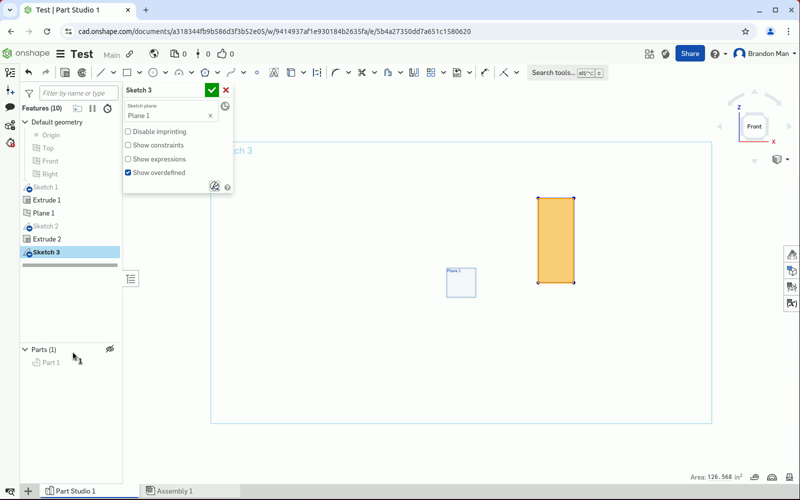
key(shift+y)
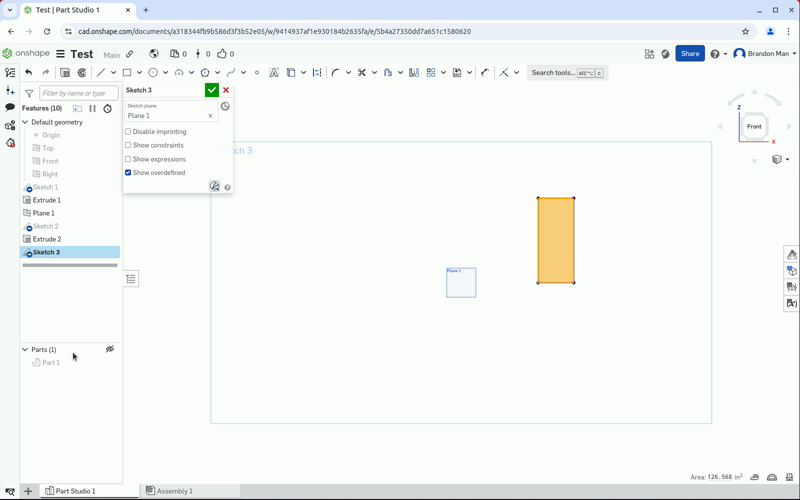
key(shift+e)
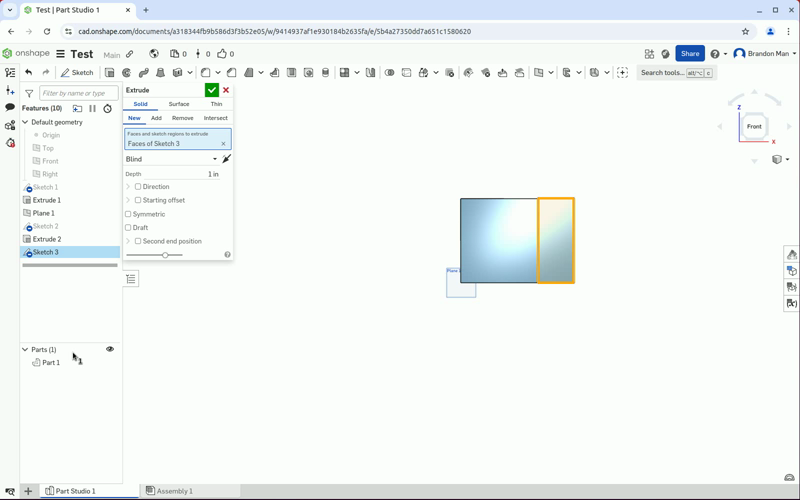
mouse_move(143, 106)
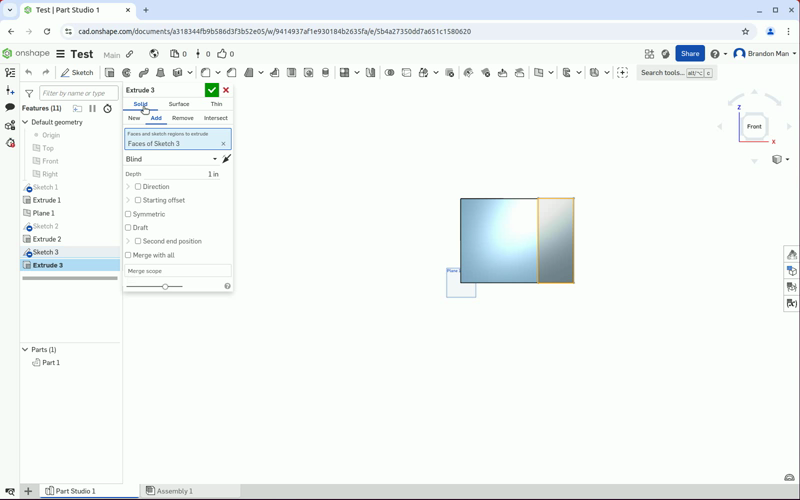
click(143, 106)
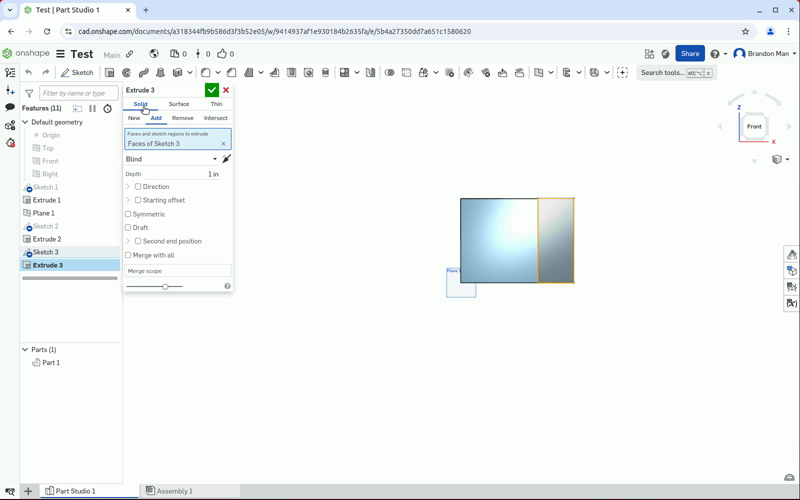
mouse_move(186, 120)
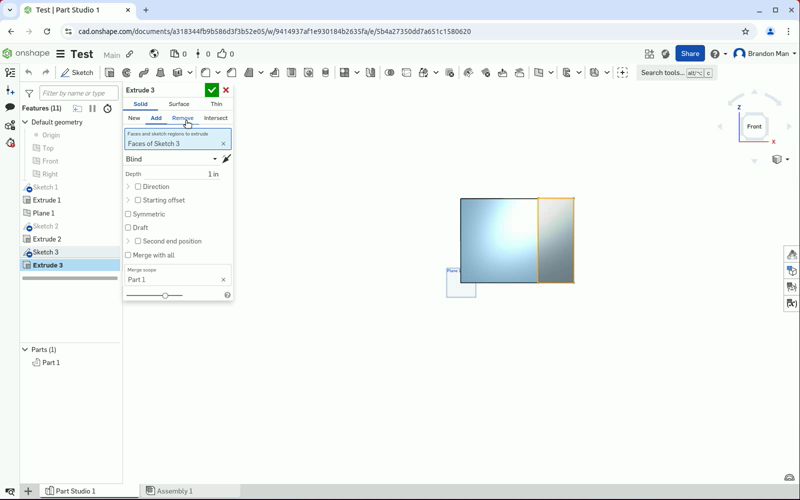
click(186, 120)
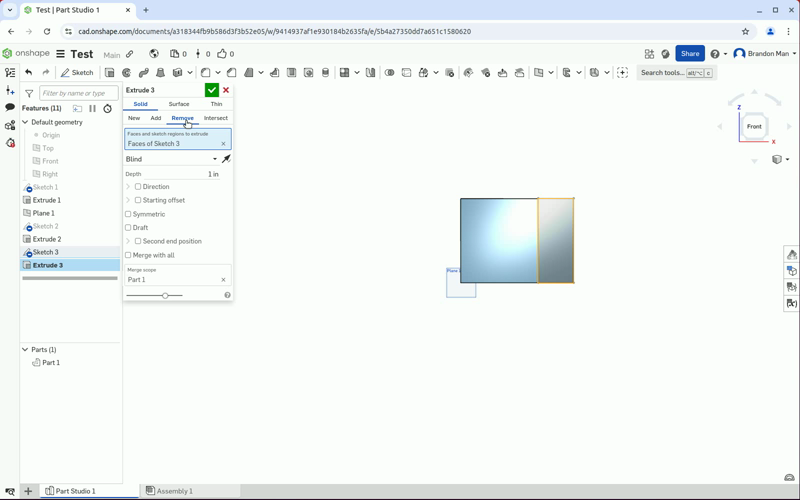
key(tab, 4)
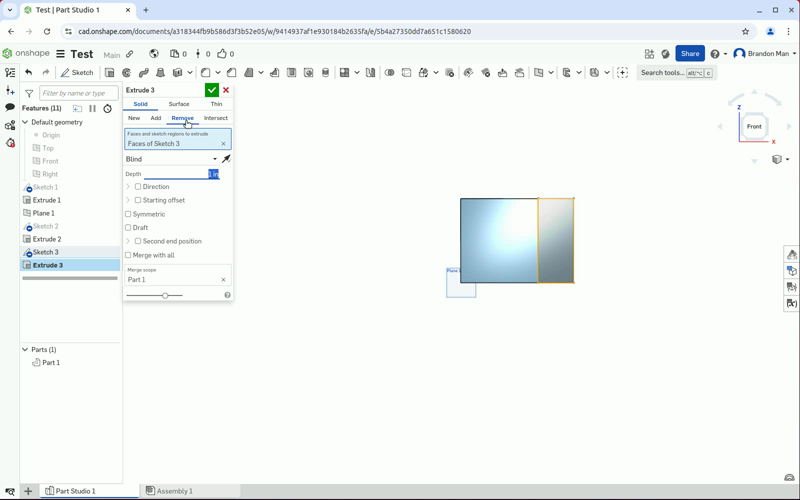
text(4.333)
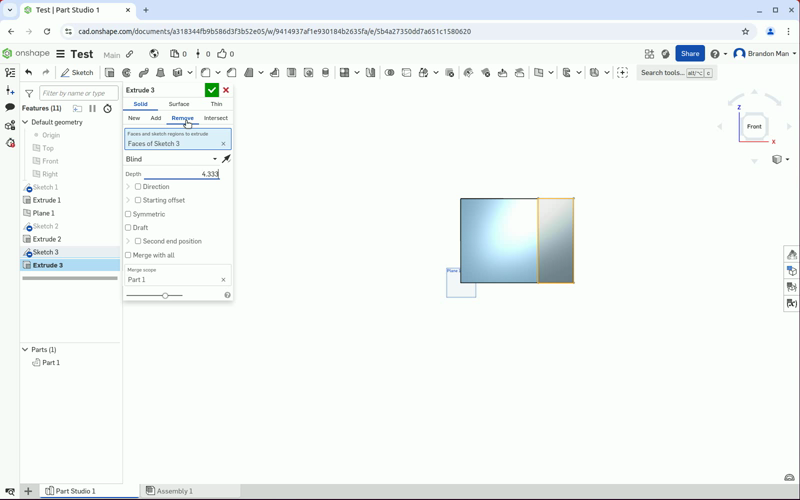
key(tab, 6)
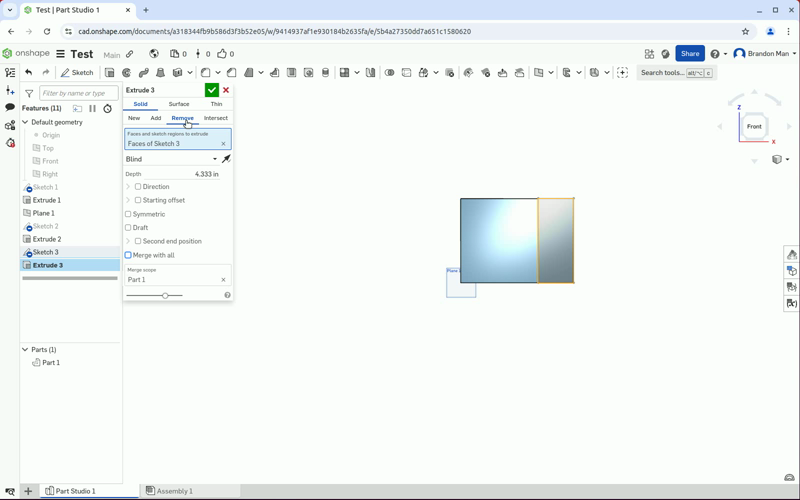
key(space)
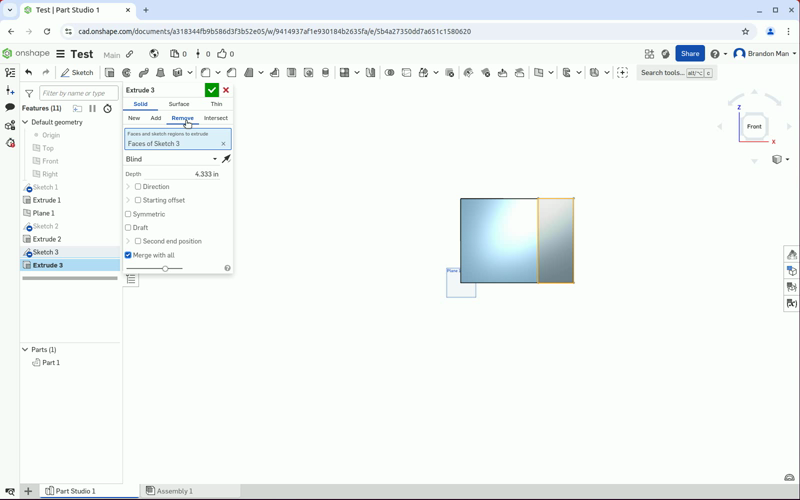
key(enter)
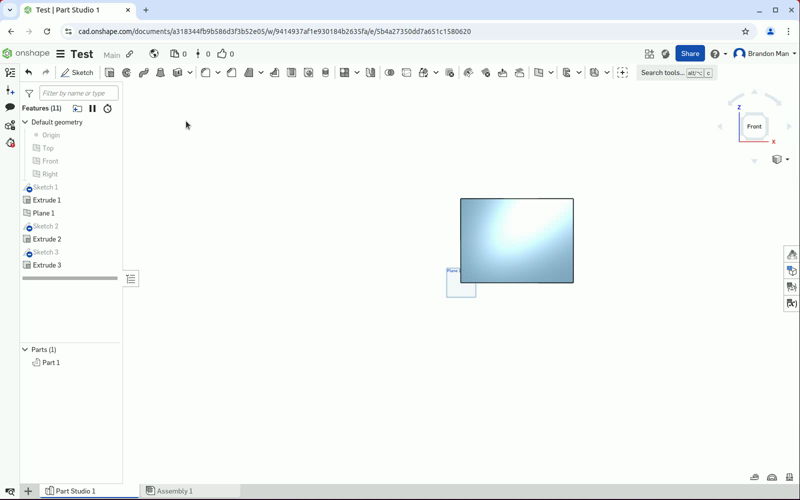
key(shift+h)
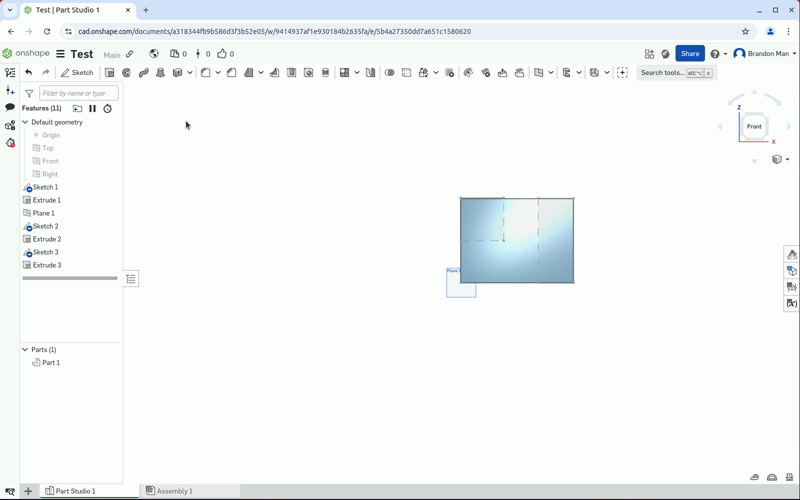
key(shift+h)
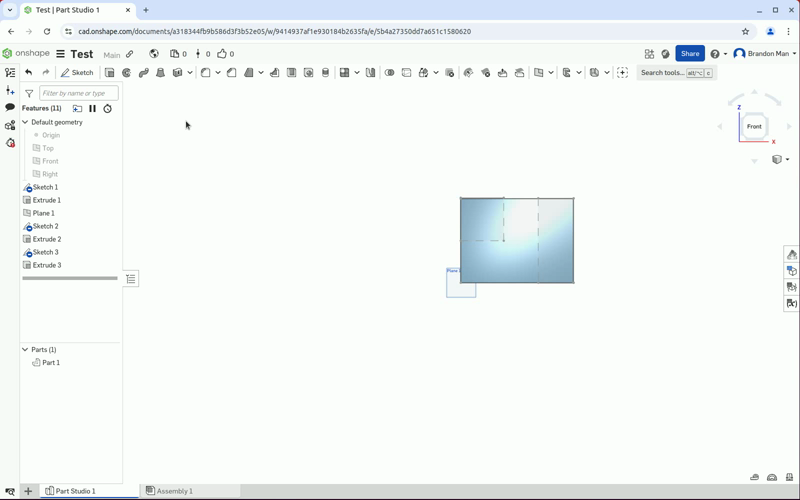
key(shift+7)
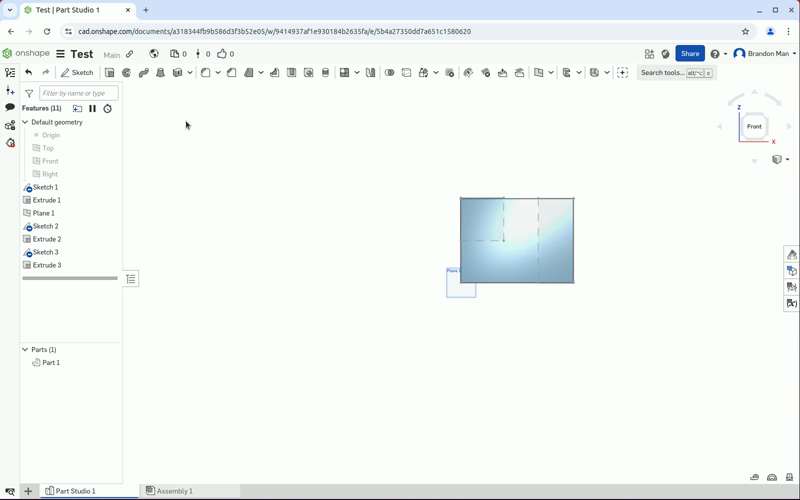
key(left, 2)
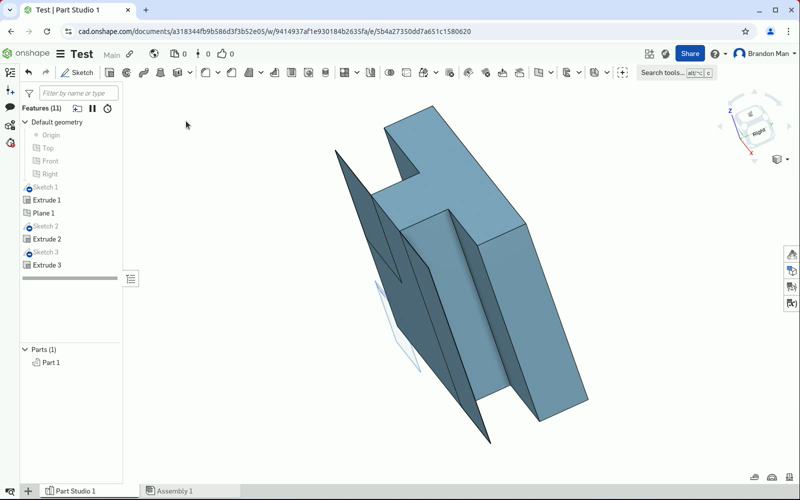
key(down, 2)
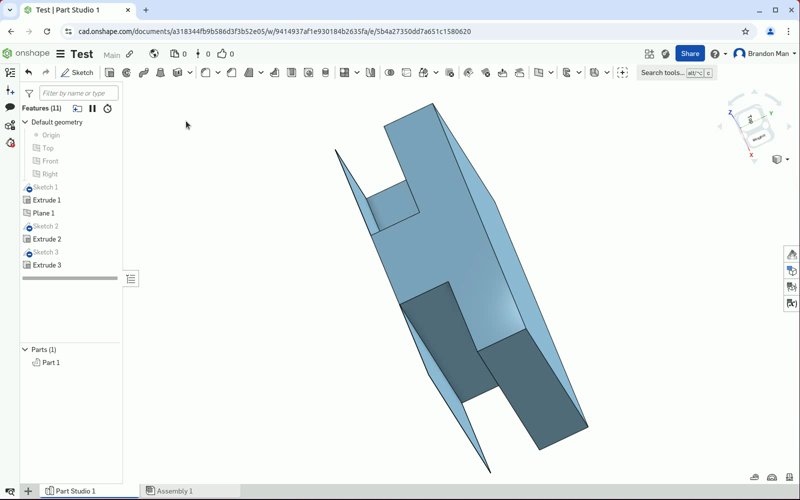
key(up, 2)
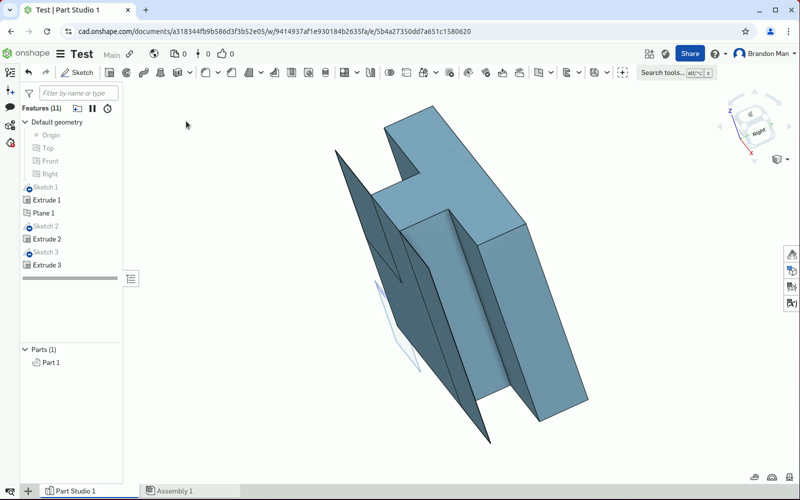
key(right, 2)
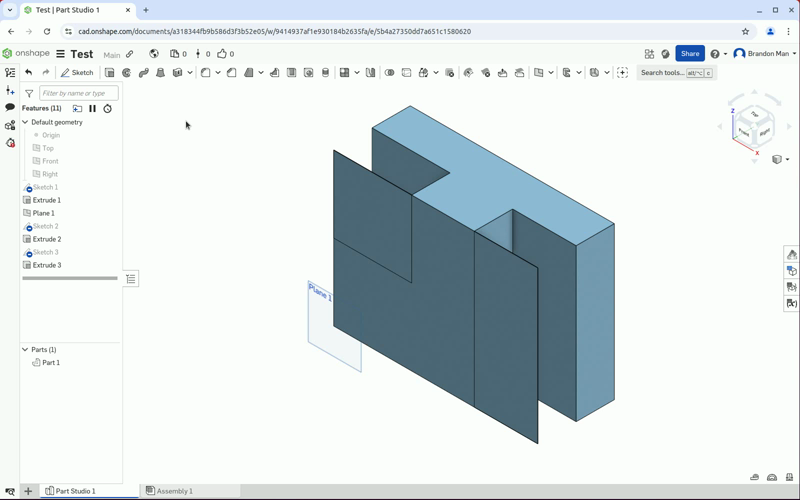
mouse_move(73, 189)
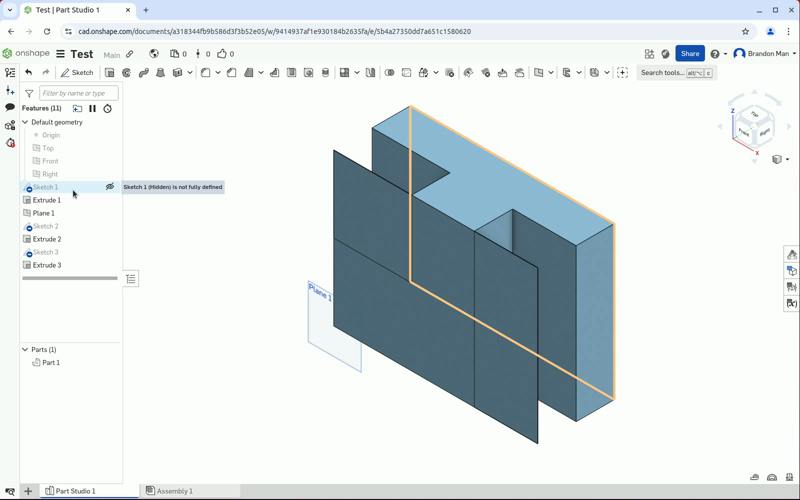
click(73, 189)